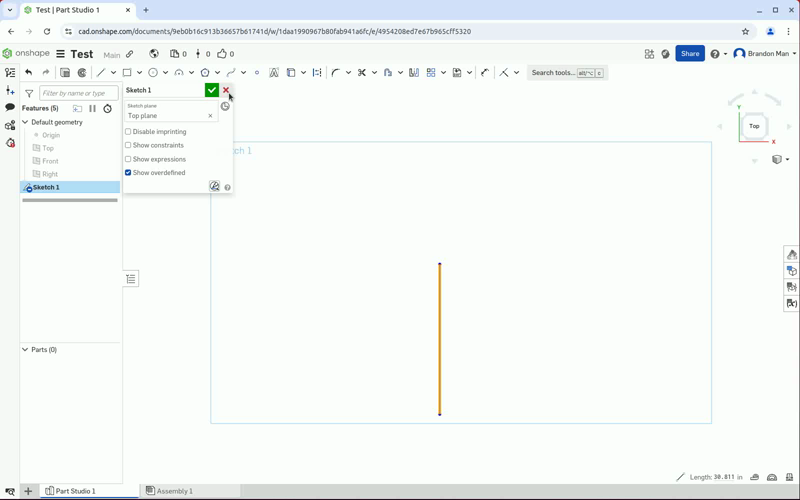
key(shift+h)
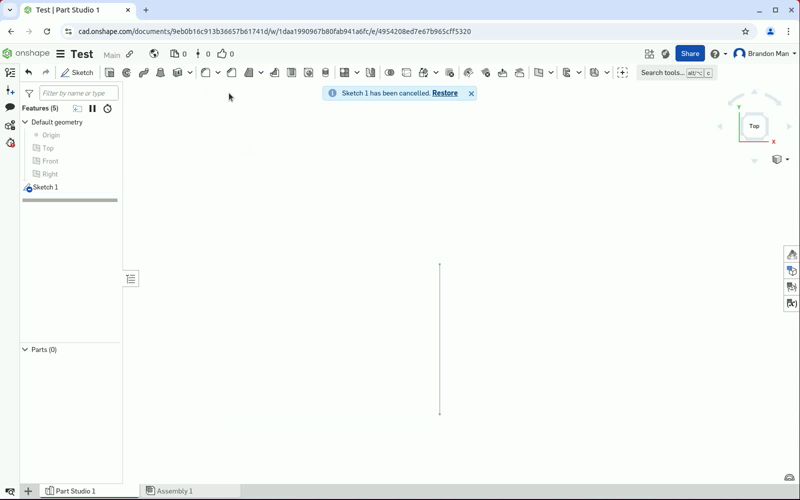
key(shift+s)
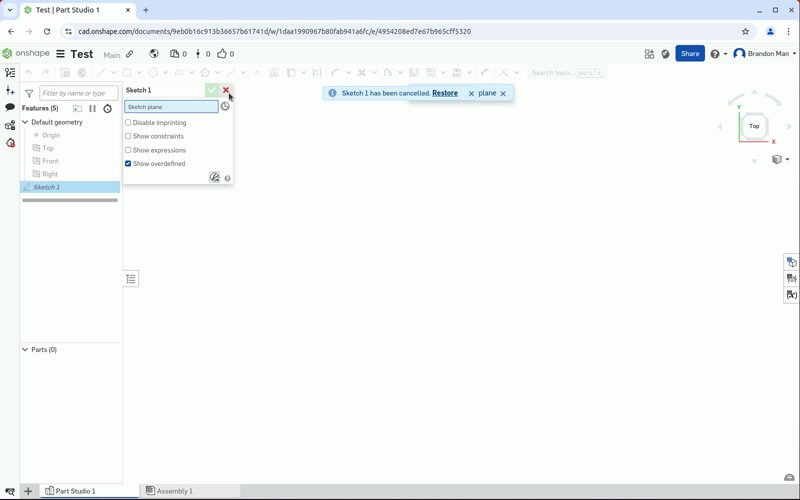
mouse_move(73, 150)
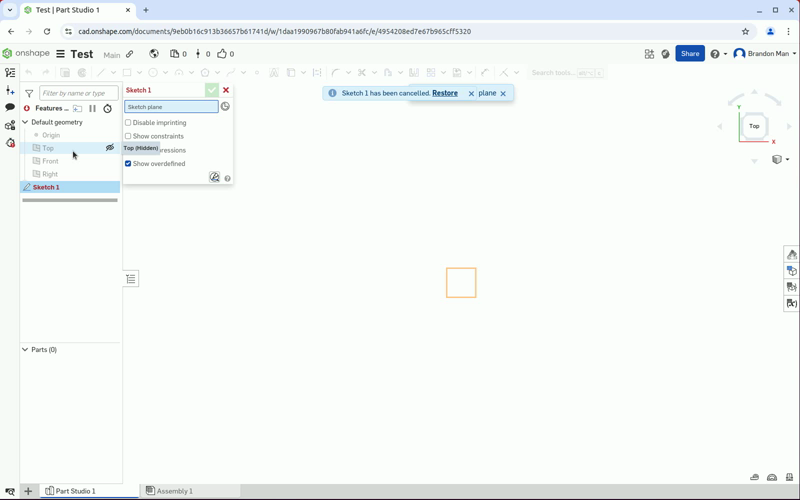
click(73, 150)
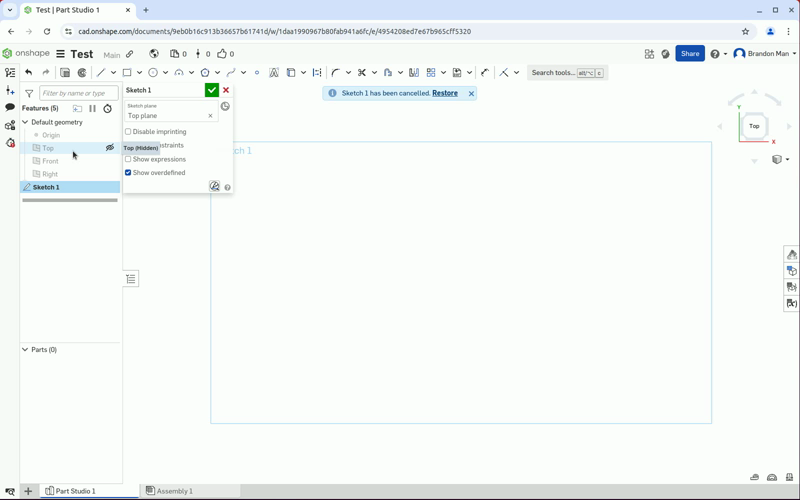
mouse_move(73, 352)
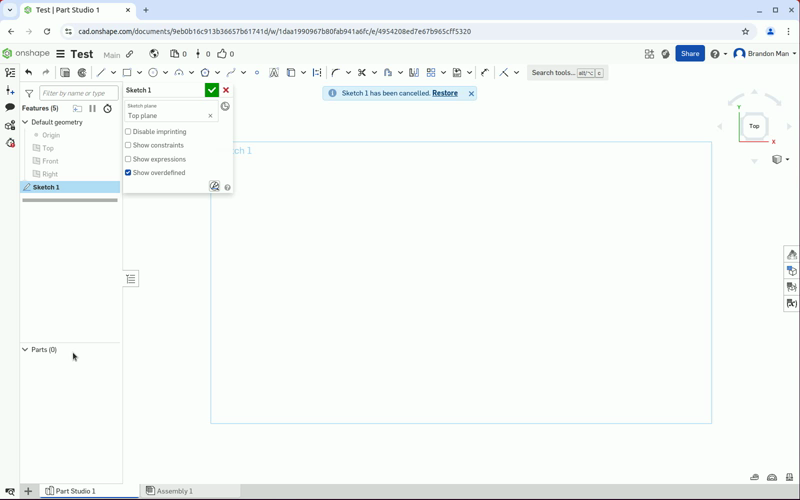
key(y)
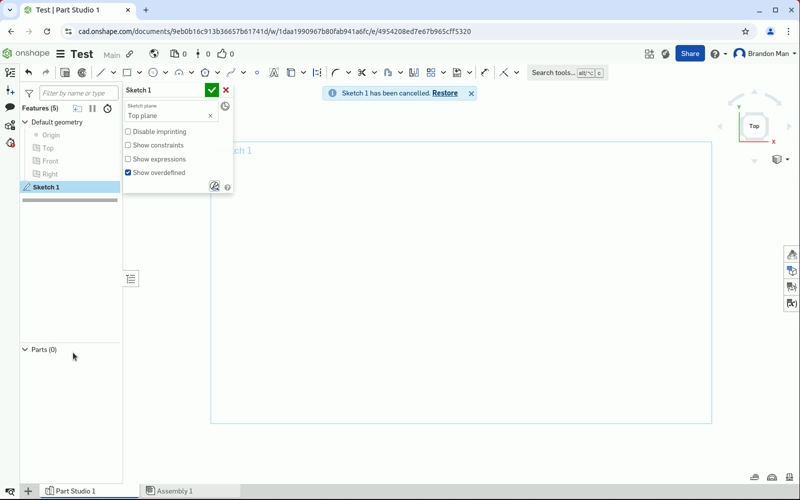
key(l)
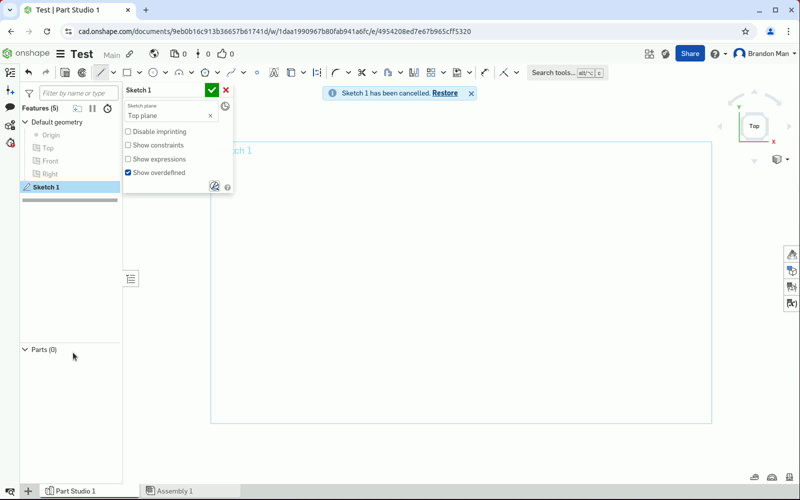
key_down(shift)
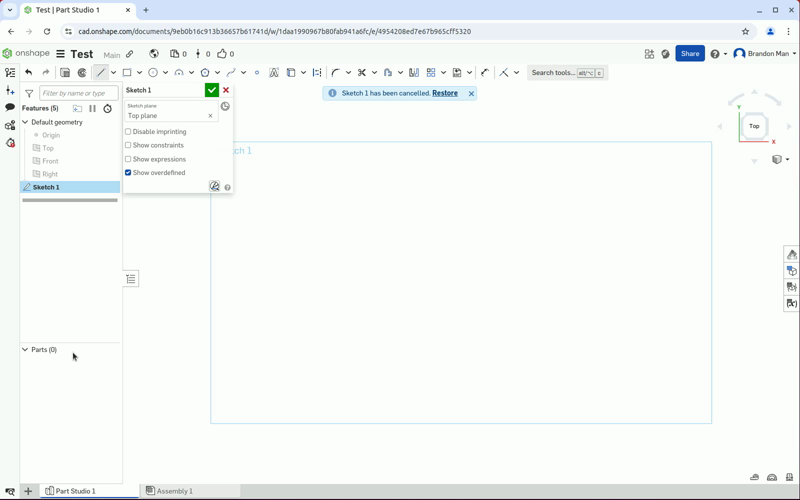
mouse_move(380, 348)
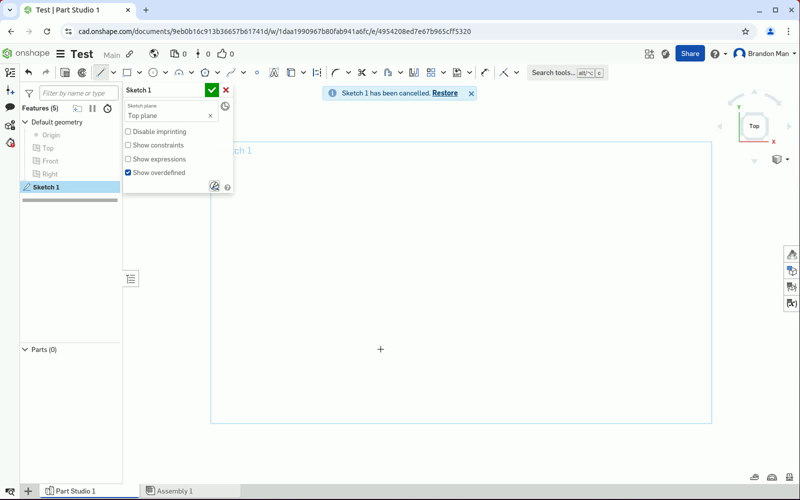
click(380, 348)
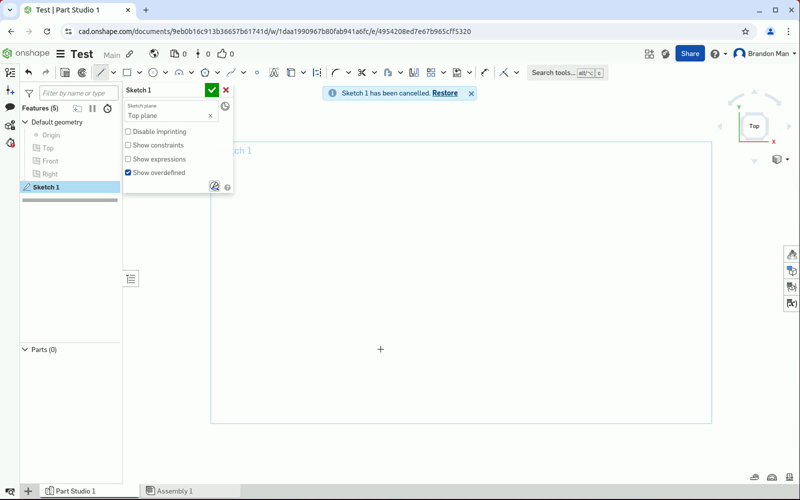
key_up(shift)
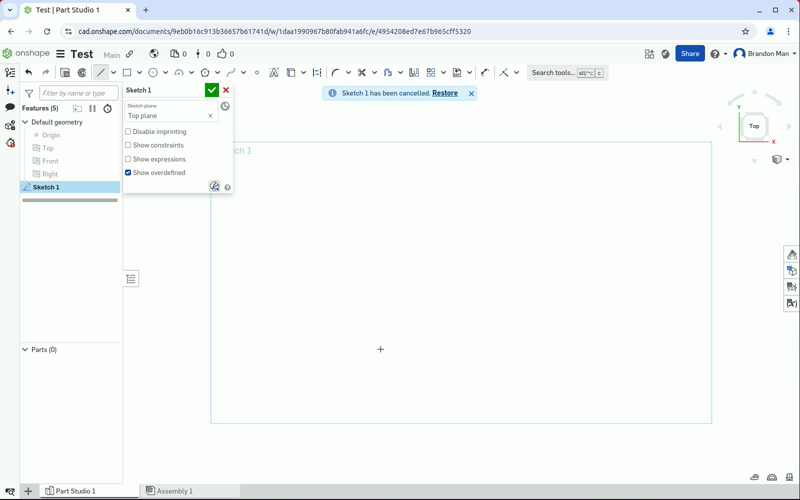
key_down(shift)
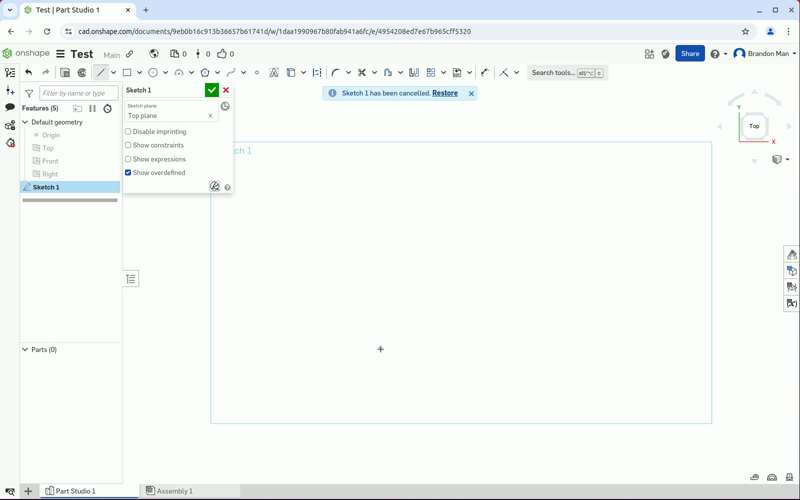
mouse_move(410, 348)
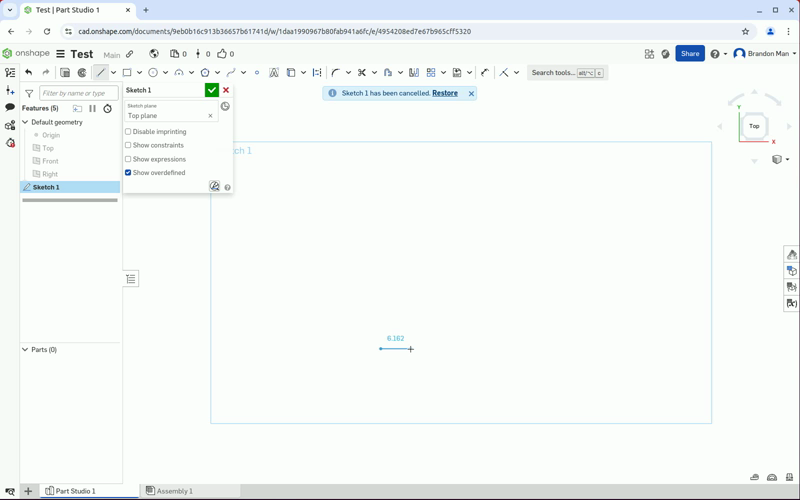
mouse_move(408, 395)
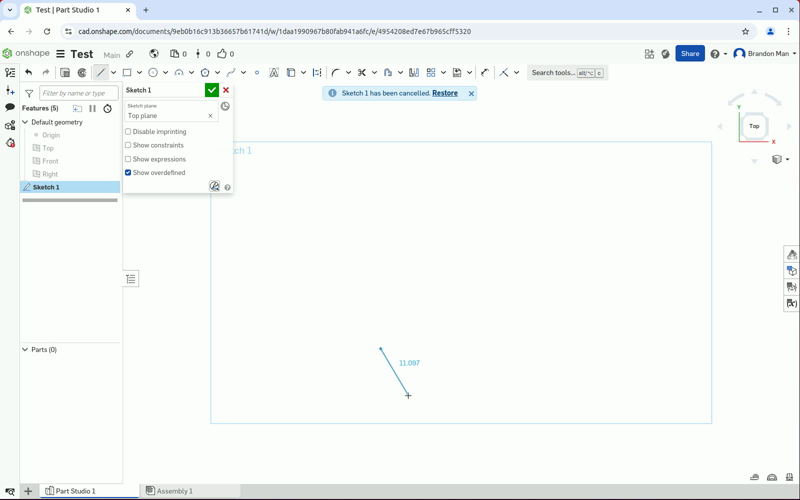
click(408, 395)
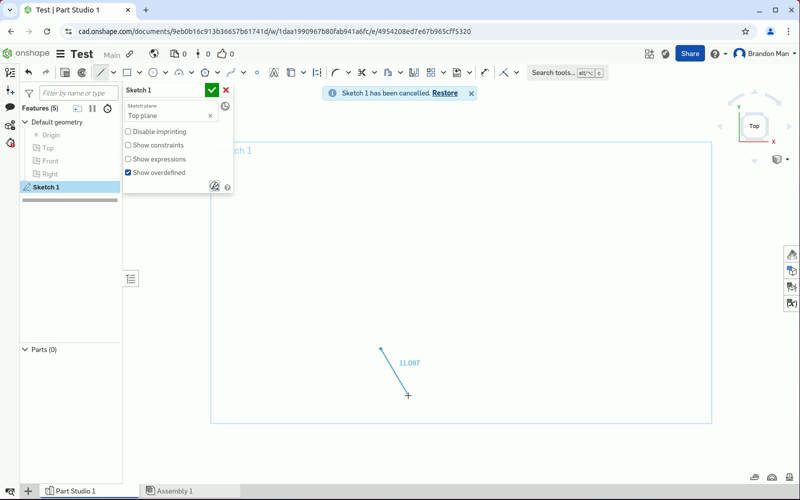
key_up(shift)
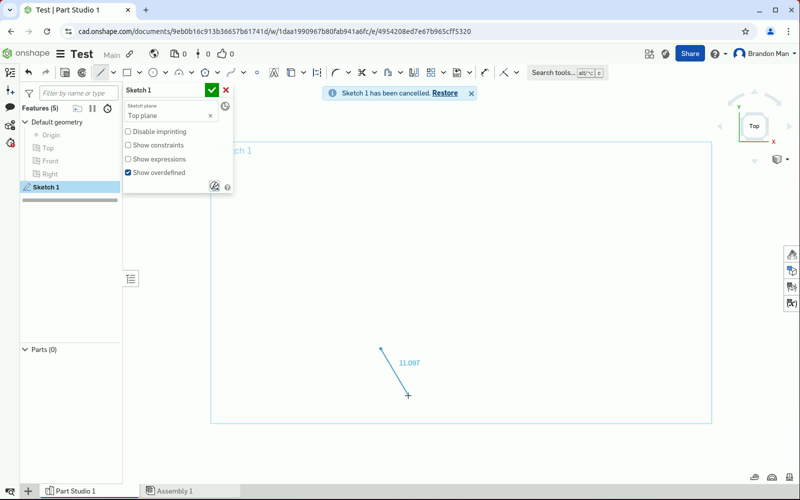
key_down(shift)
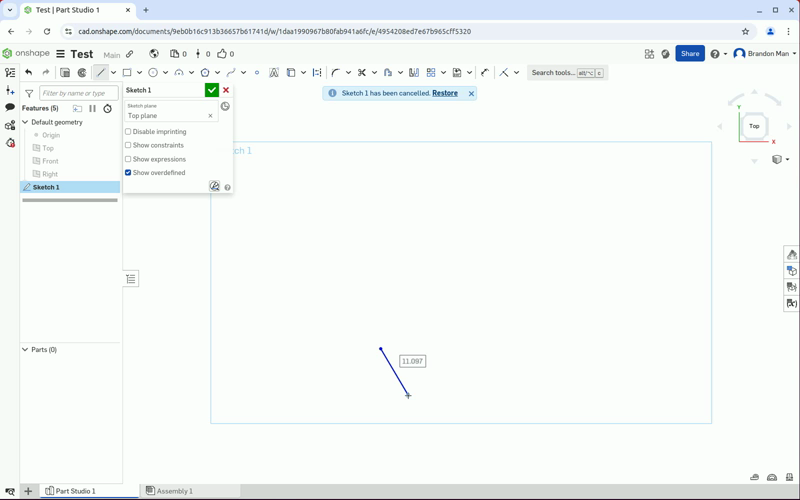
mouse_move(438, 395)
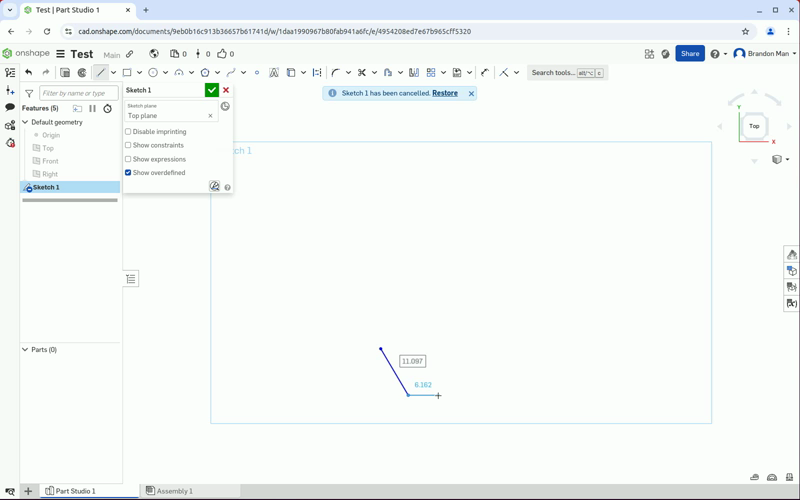
mouse_move(461, 395)
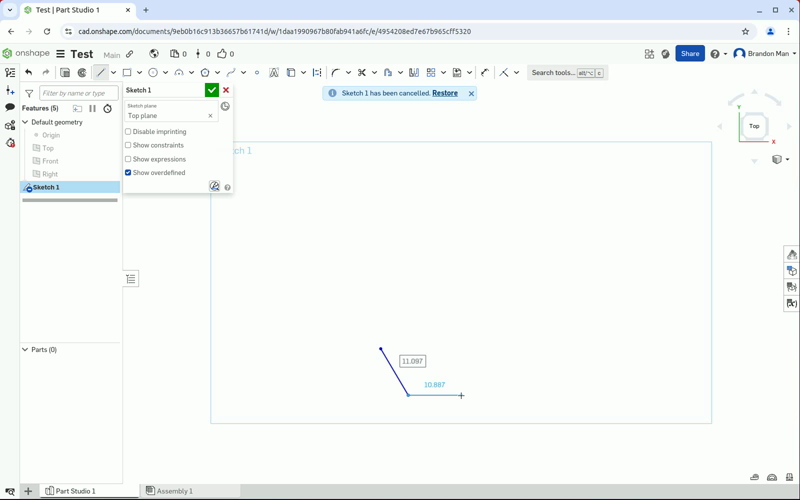
click(461, 395)
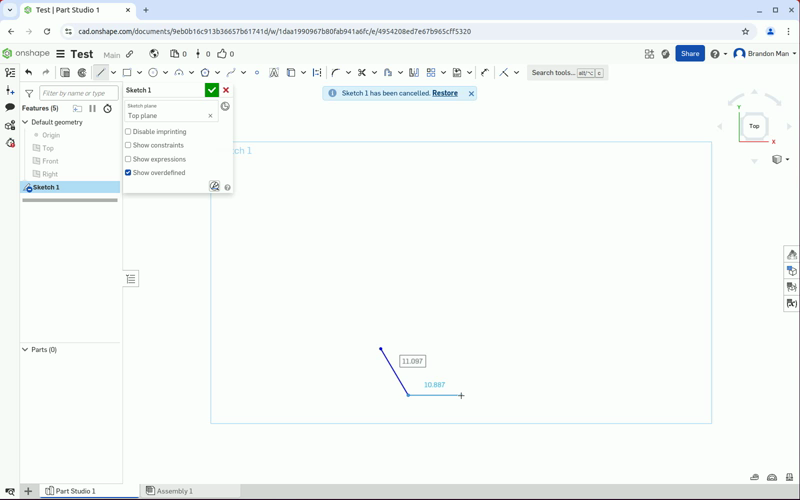
key_up(shift)
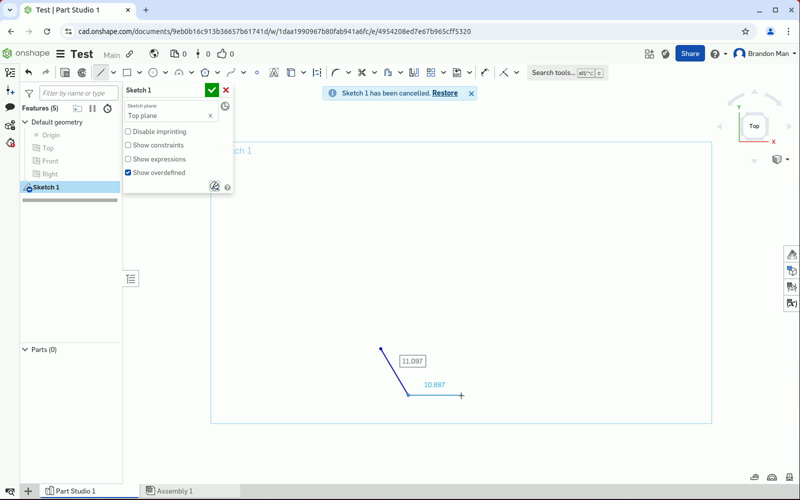
key_down(shift)
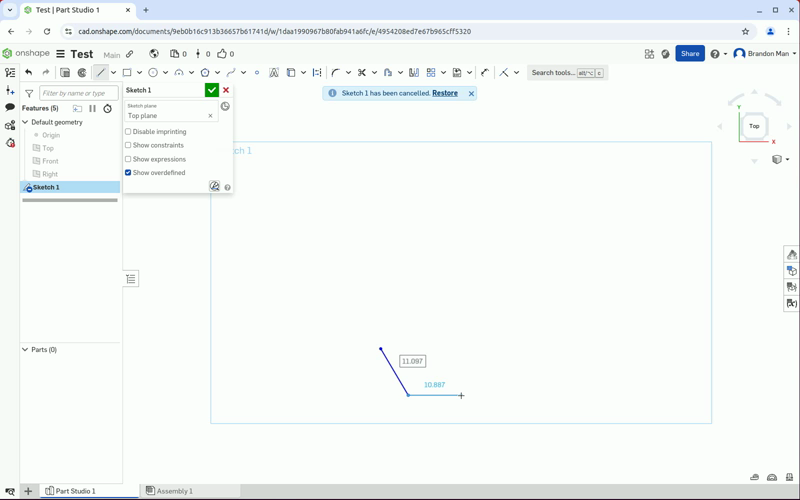
mouse_move(491, 395)
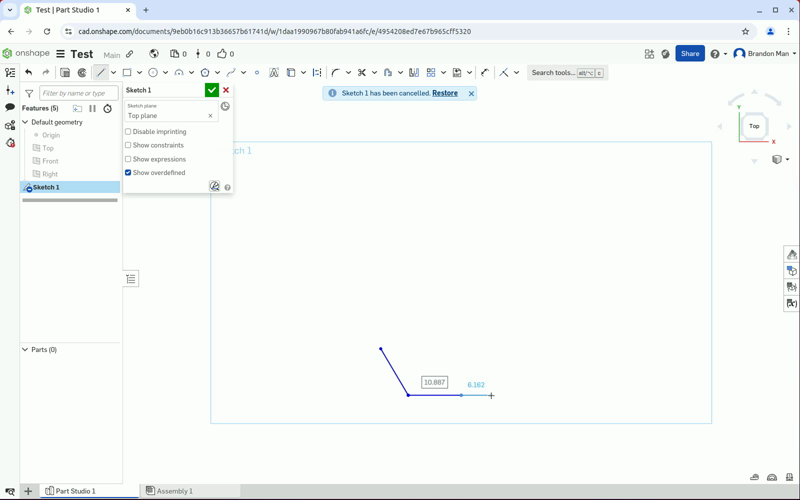
mouse_move(461, 354)
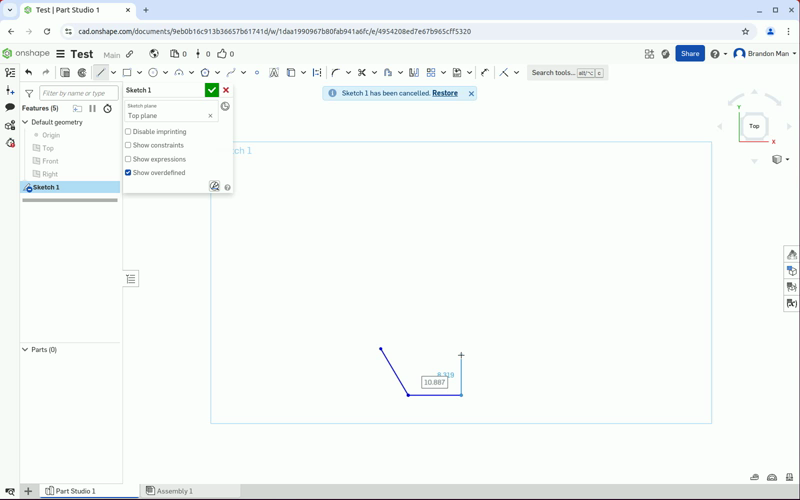
click(461, 354)
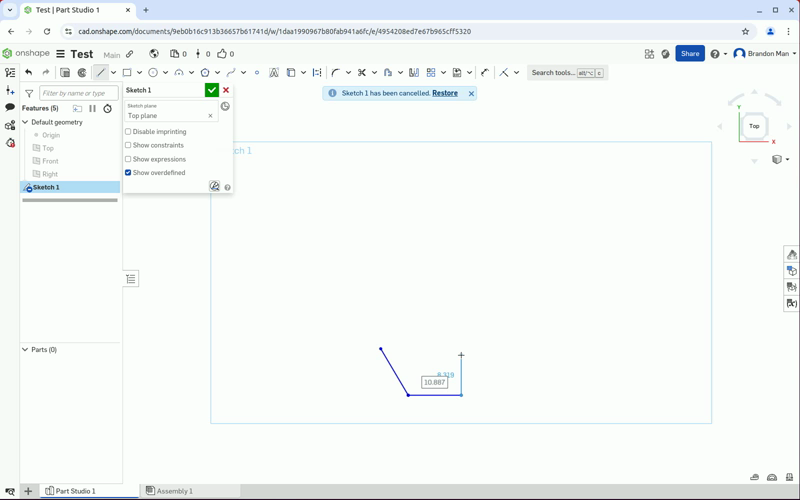
key_up(shift)
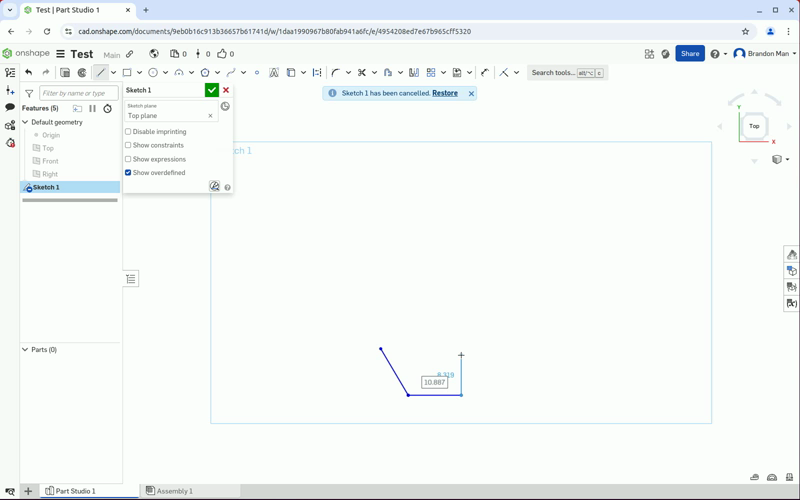
key(esc)
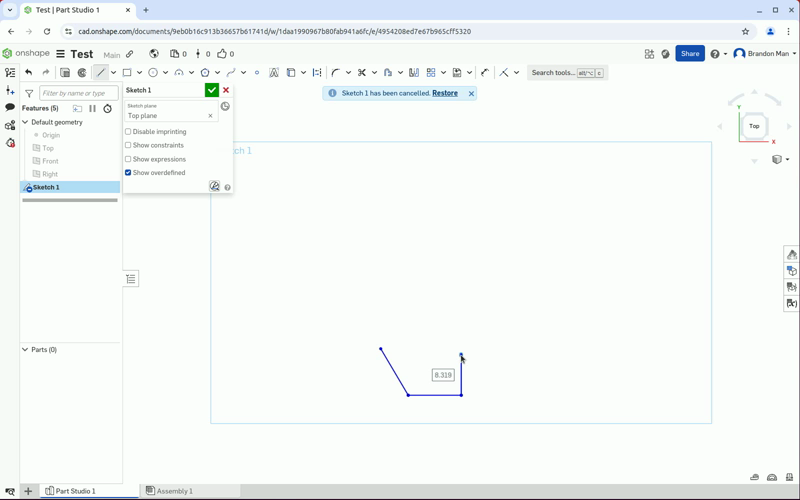
key(a)
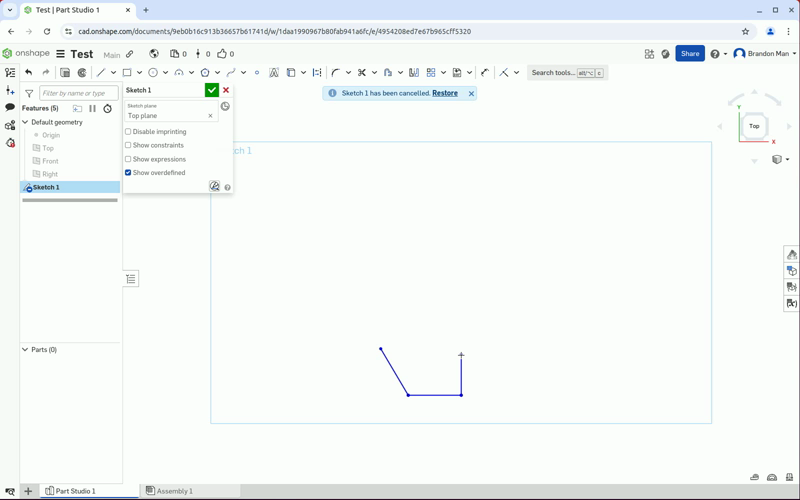
mouse_move(461, 354)
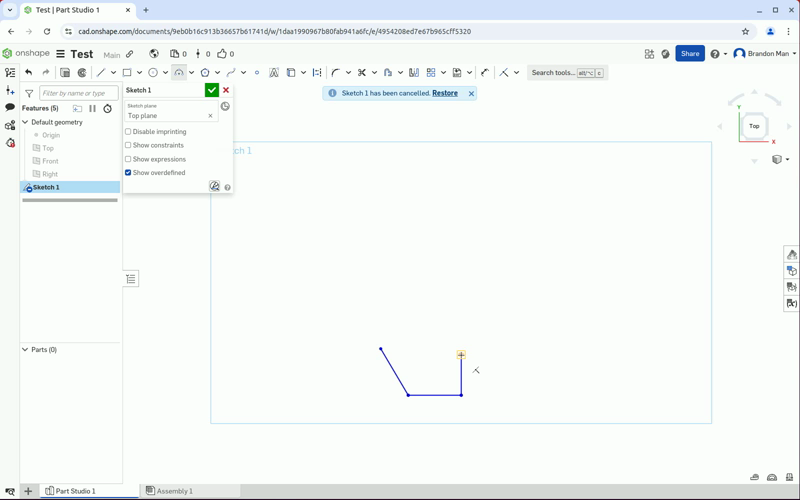
click(461, 354)
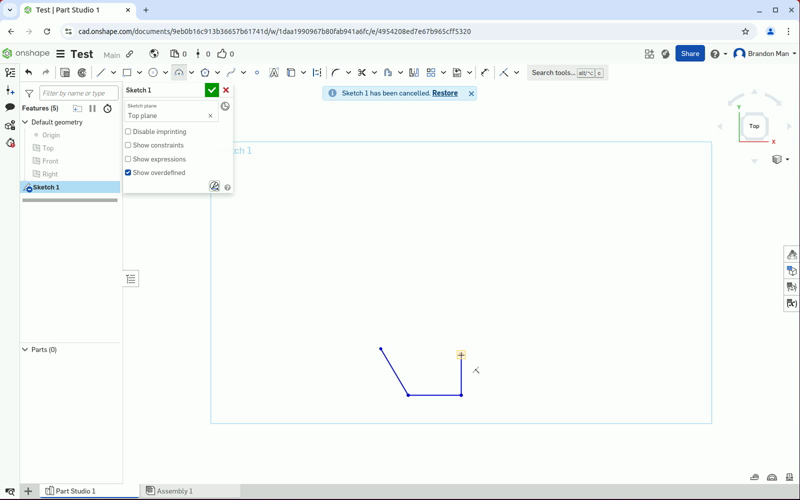
key_down(shift)
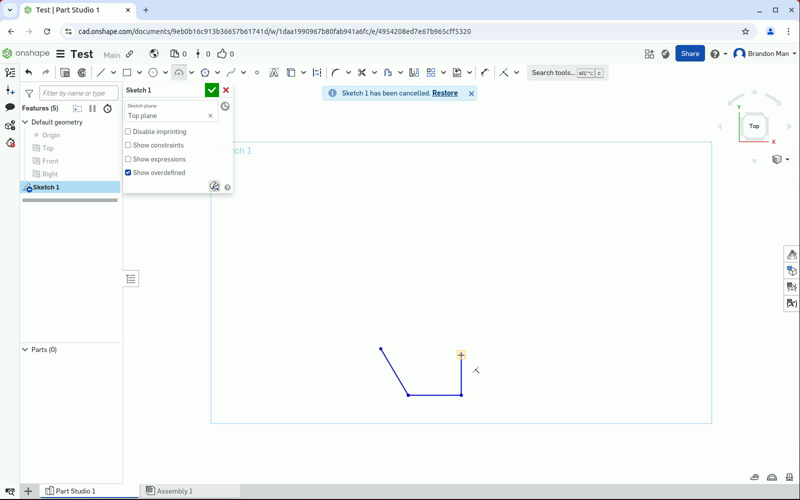
mouse_move(461, 249)
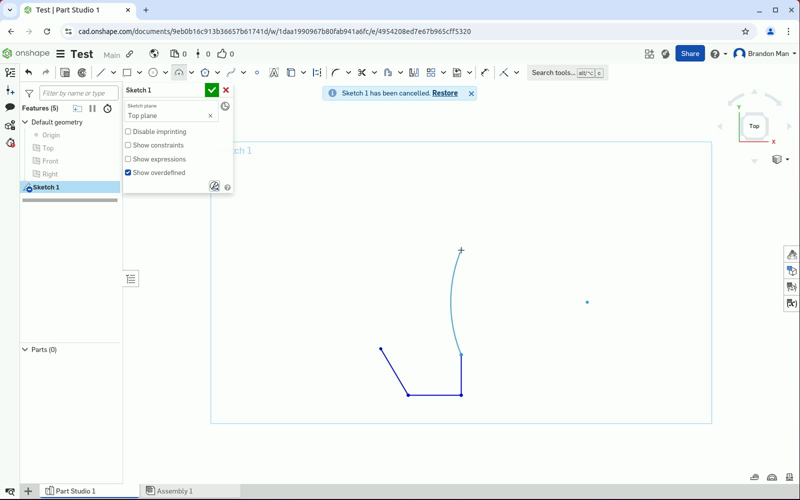
click(461, 249)
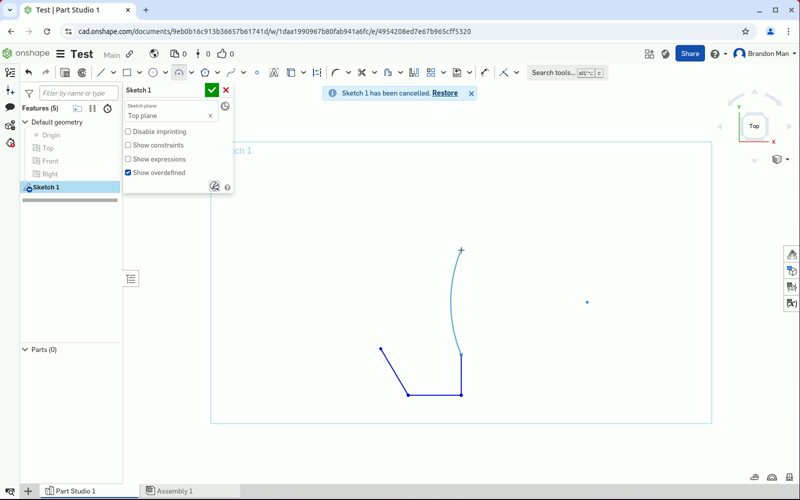
mouse_move(408, 302)
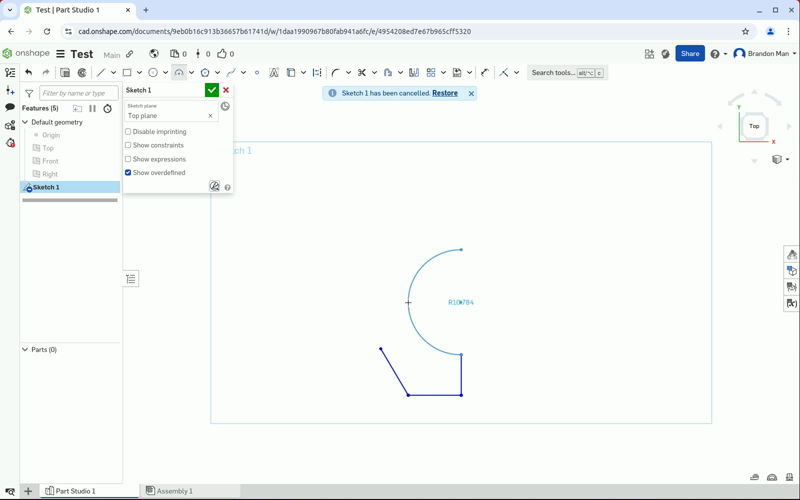
click(408, 302)
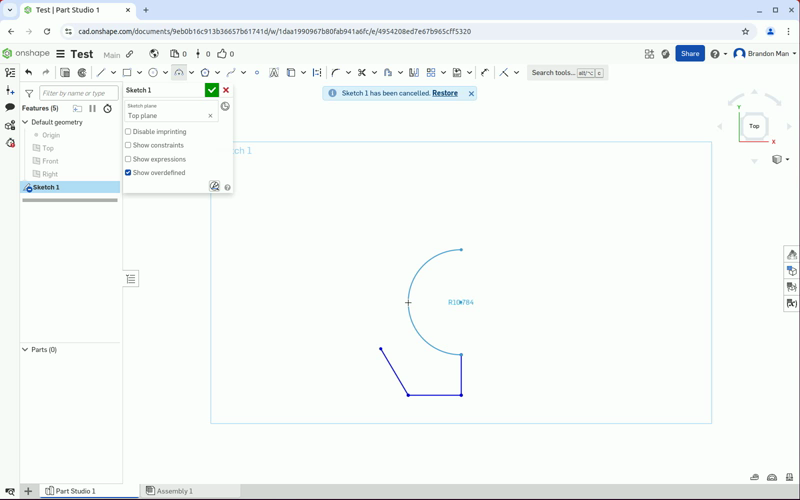
key_up(shift)
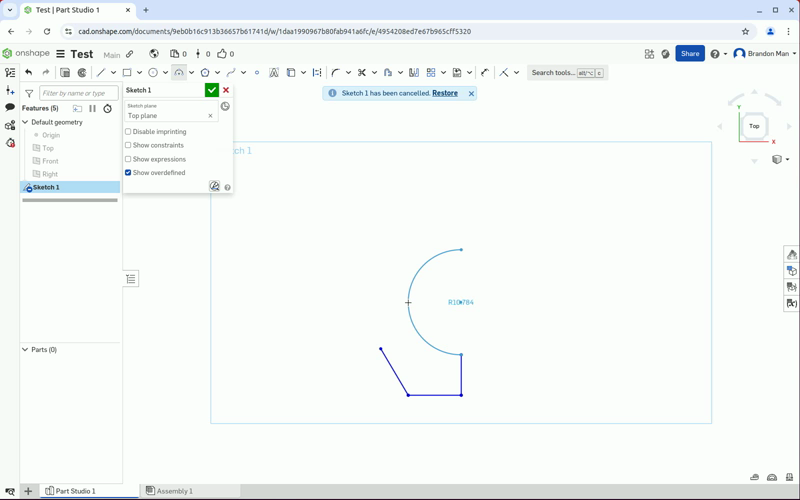
key(esc)
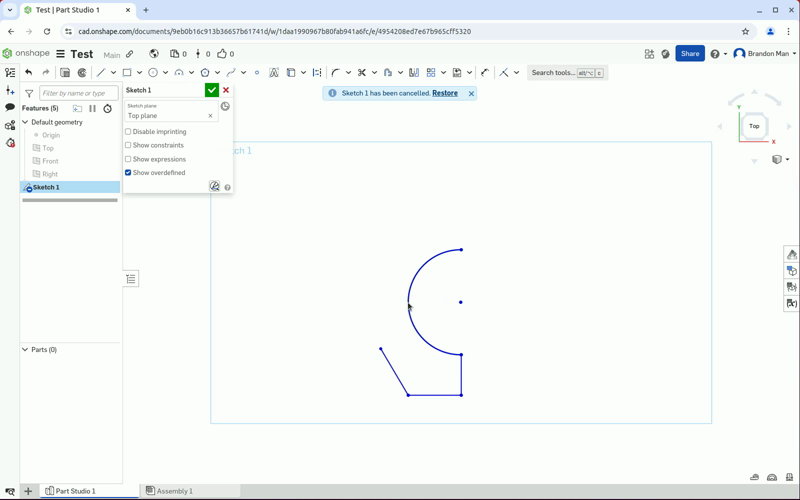
key(l)
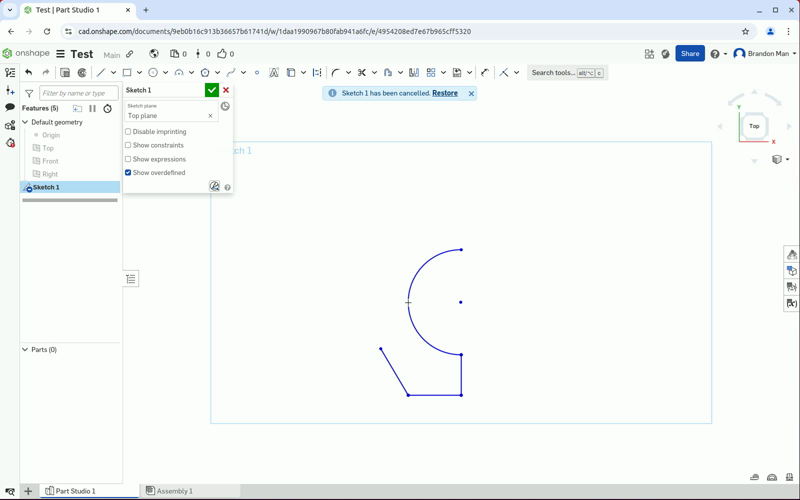
mouse_move(461, 249)
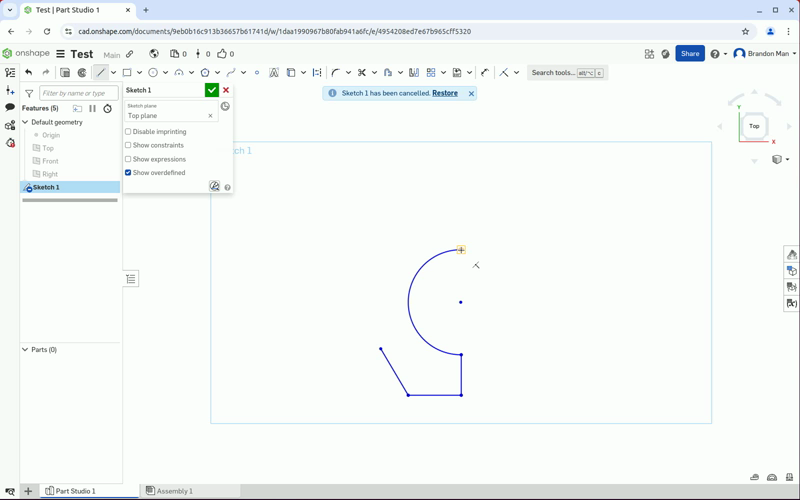
click(461, 249)
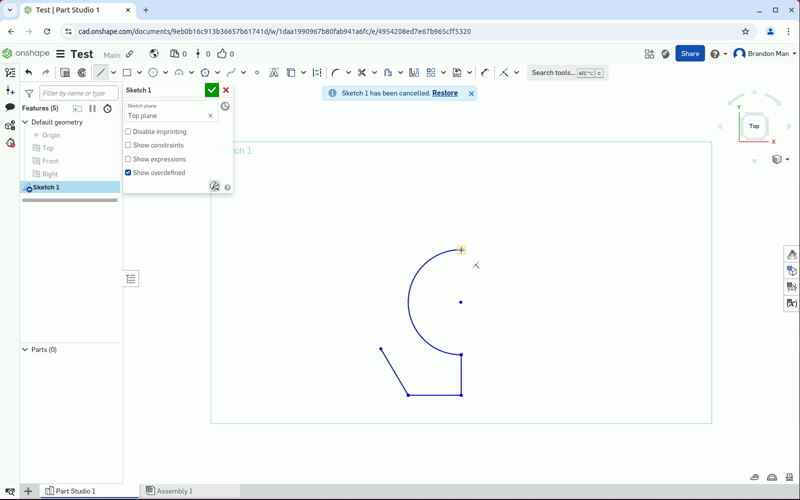
key_down(shift)
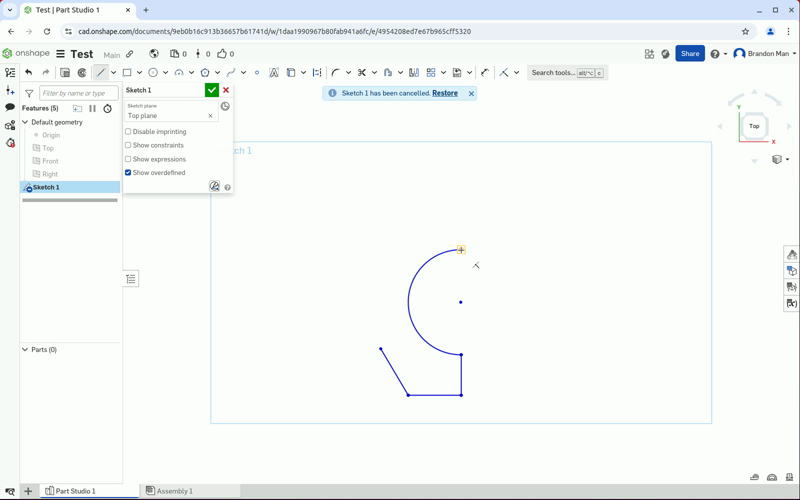
mouse_move(491, 249)
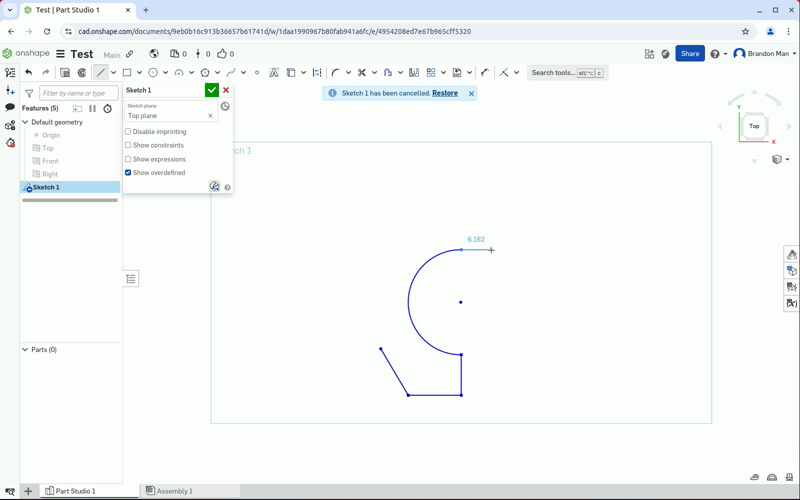
mouse_move(461, 196)
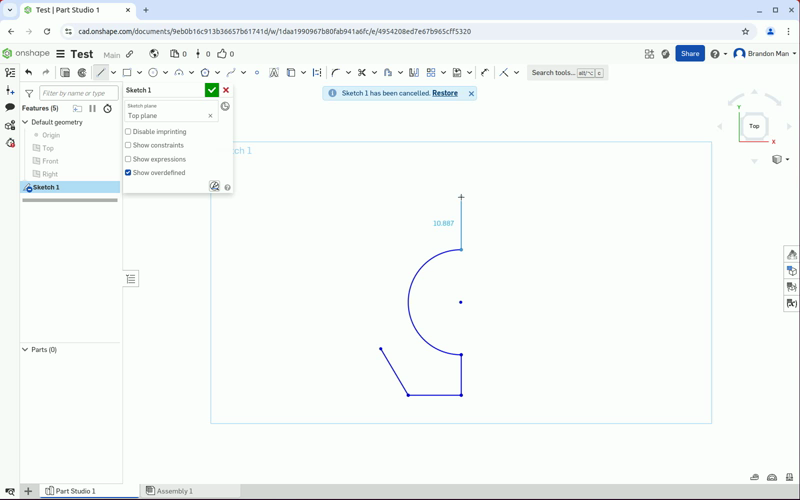
click(461, 196)
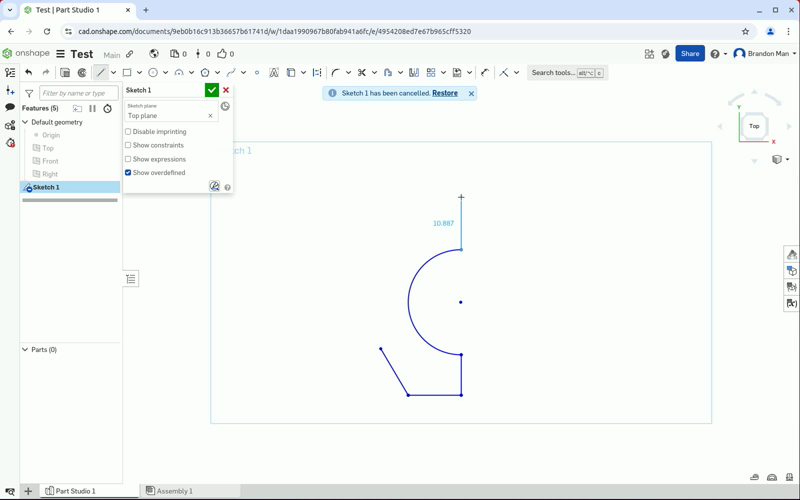
key_up(shift)
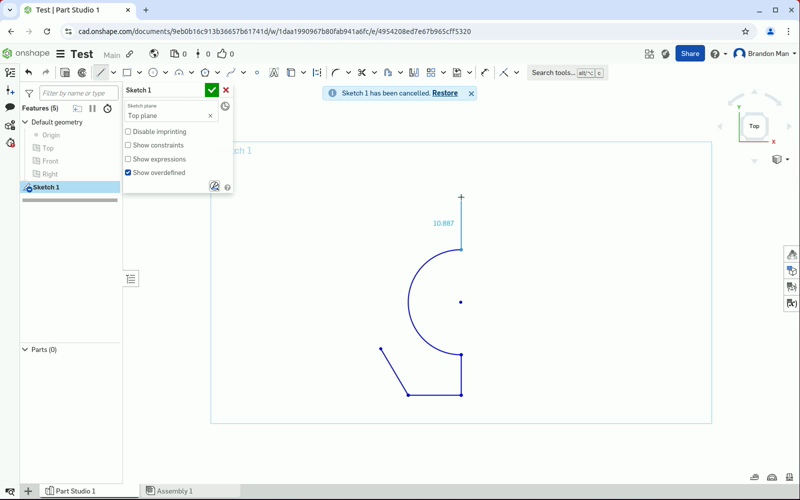
key_down(shift)
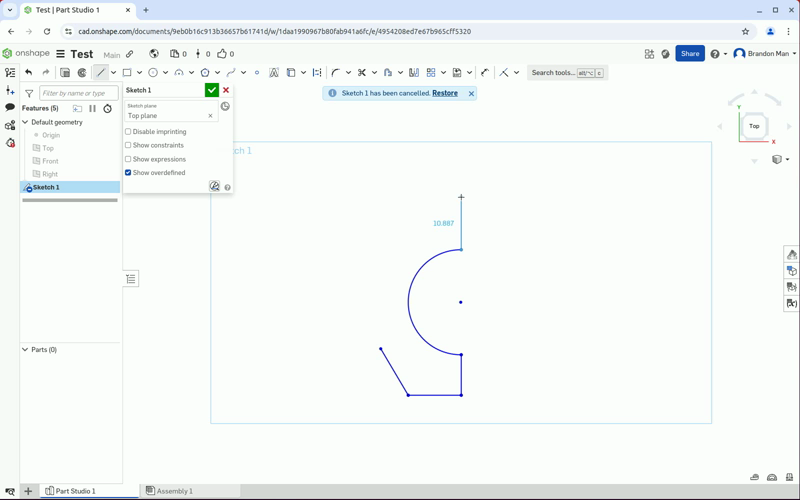
mouse_move(380, 196)
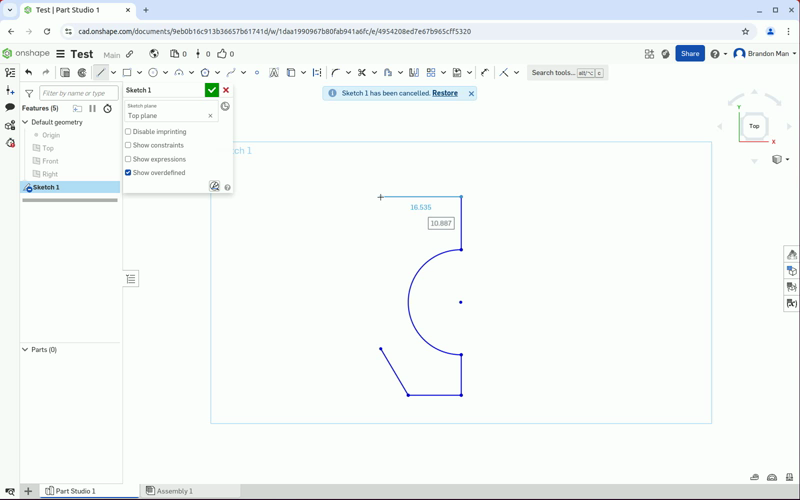
click(380, 196)
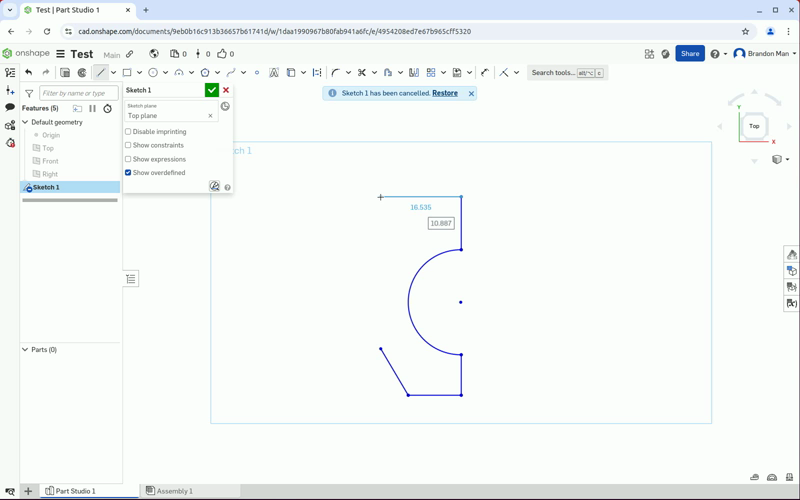
key_up(shift)
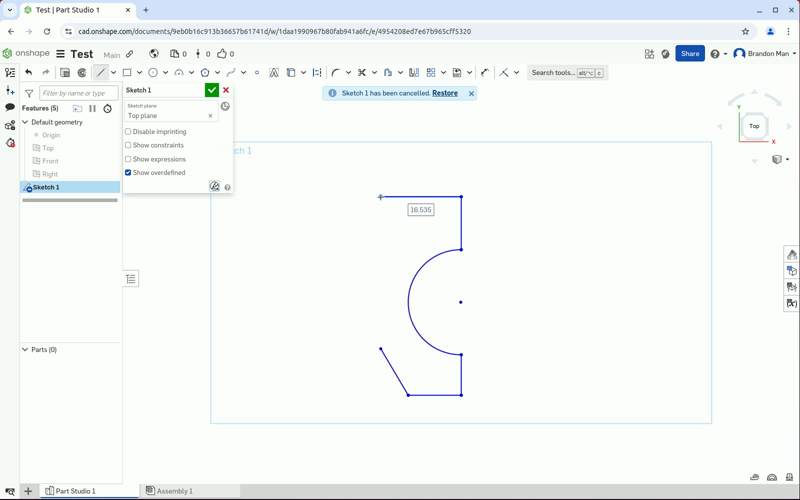
key_down(shift)
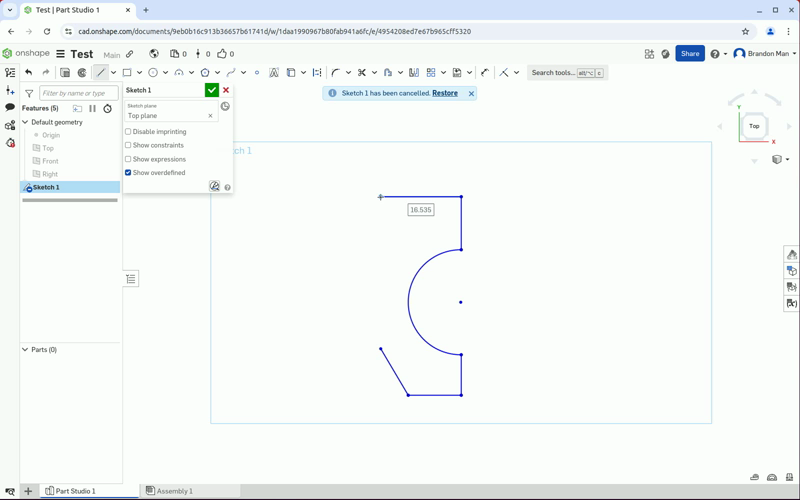
mouse_move(380, 302)
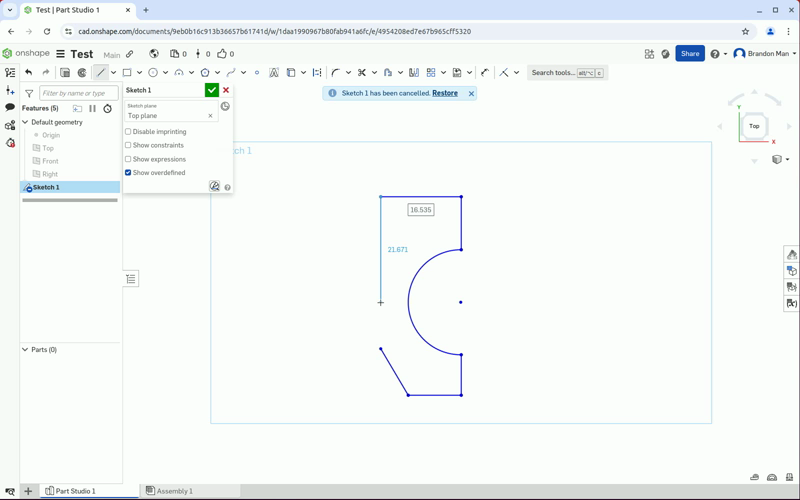
click(380, 302)
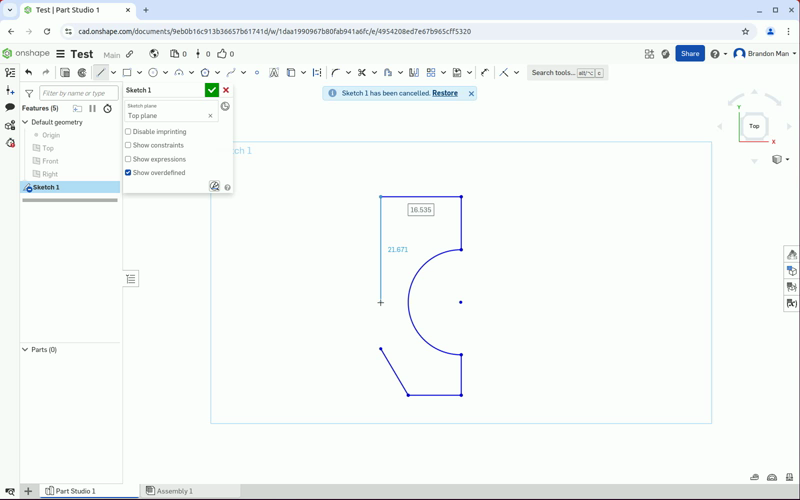
key_up(shift)
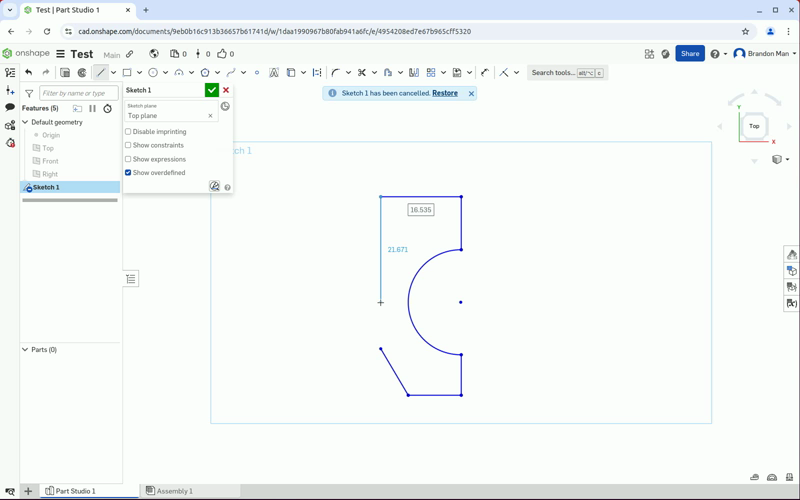
mouse_move(410, 302)
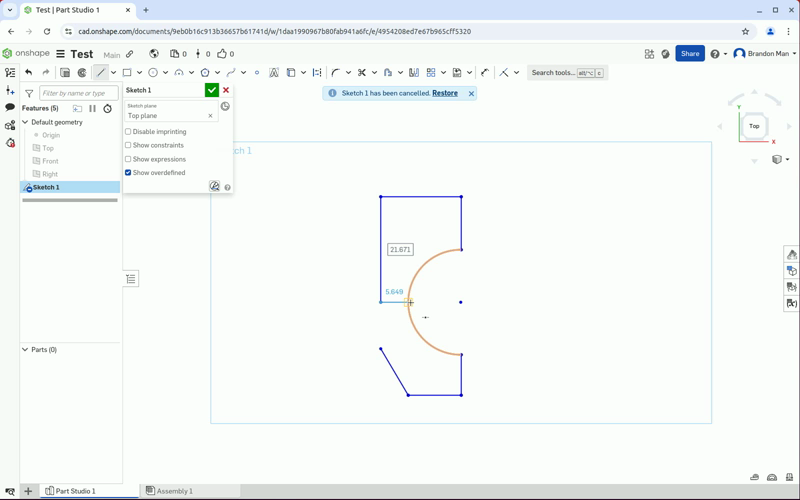
key_down(shift)
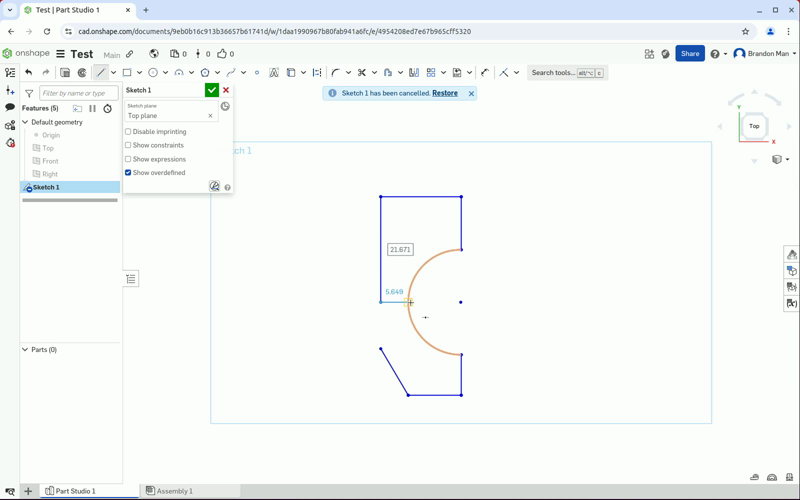
mouse_move(380, 348)
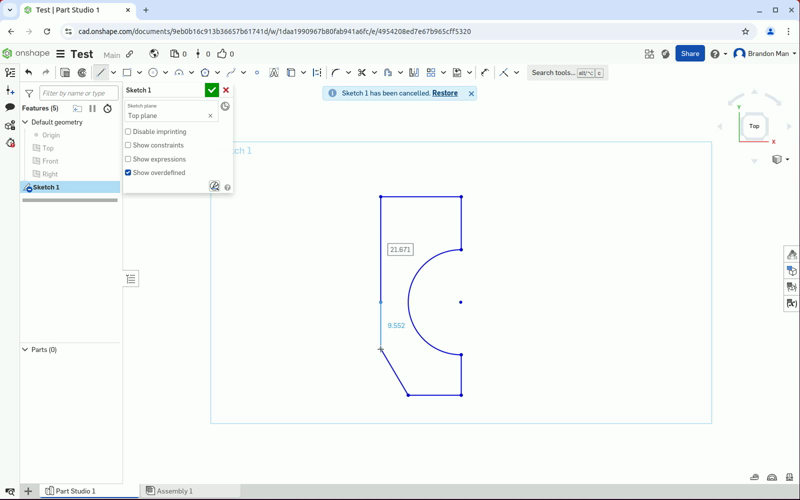
key_up(shift)
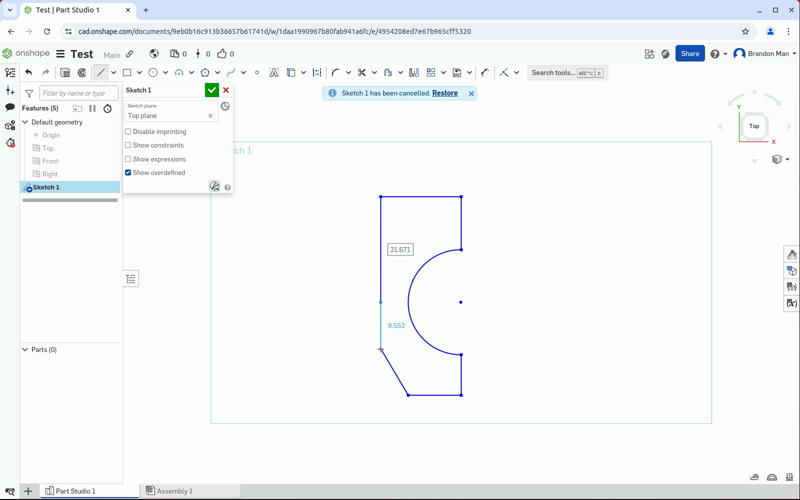
click(380, 348)
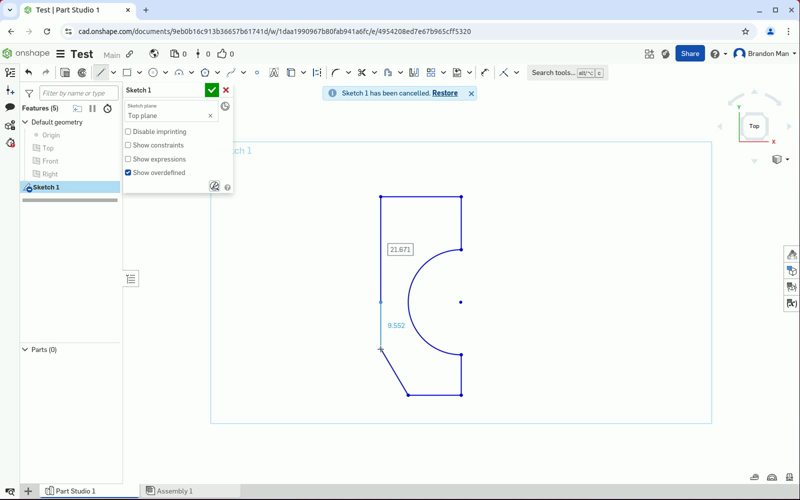
key(esc)
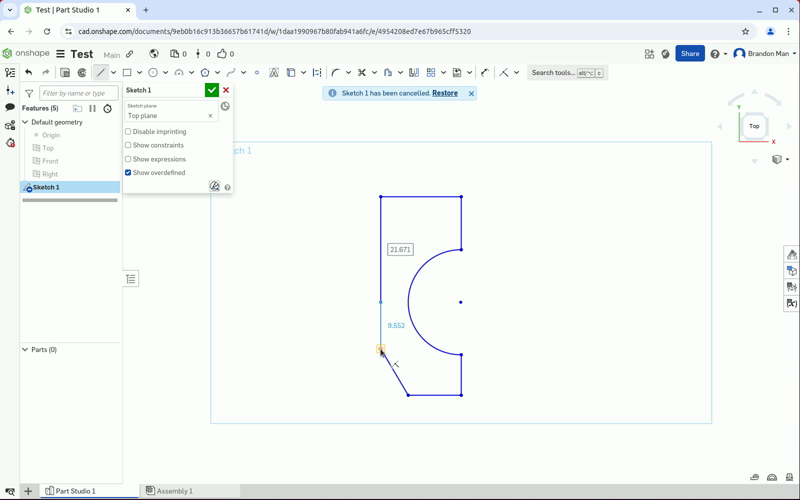
mouse_move(434, 364)
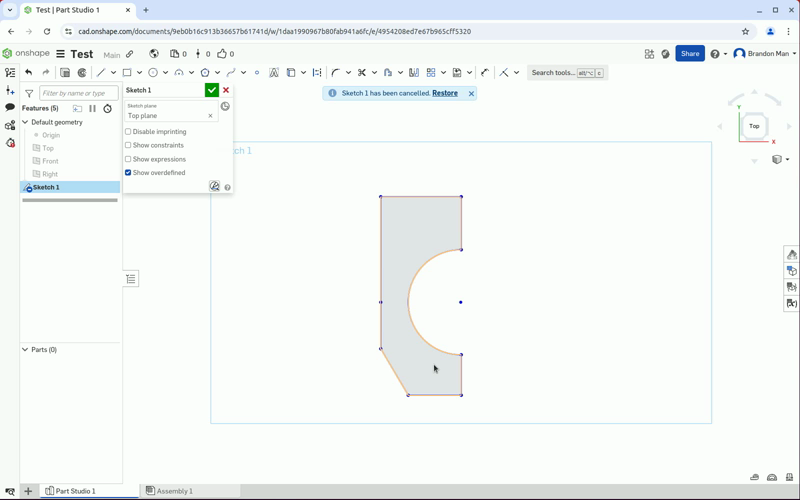
scroll(6)
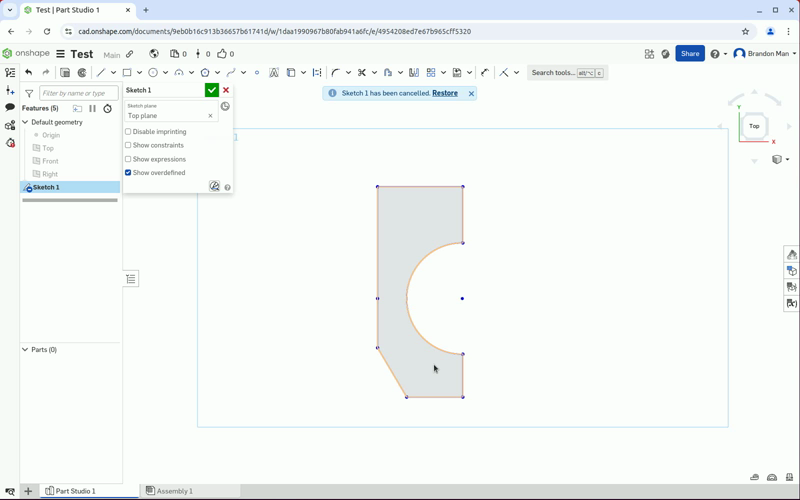
scroll(6)
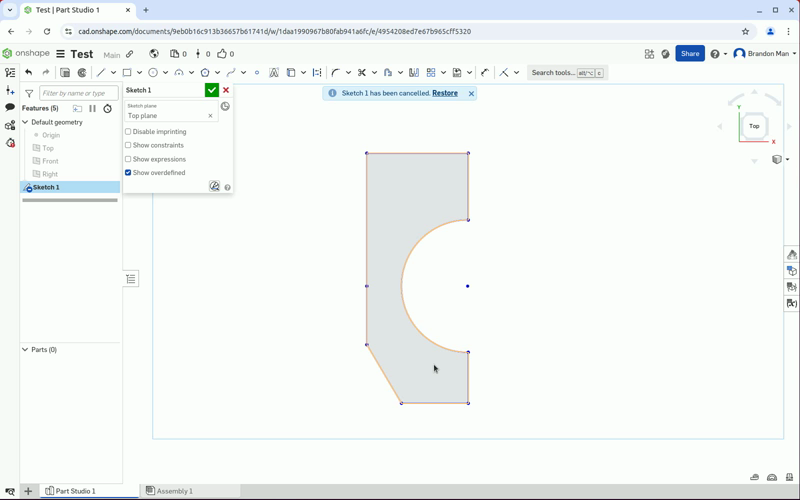
scroll(6)
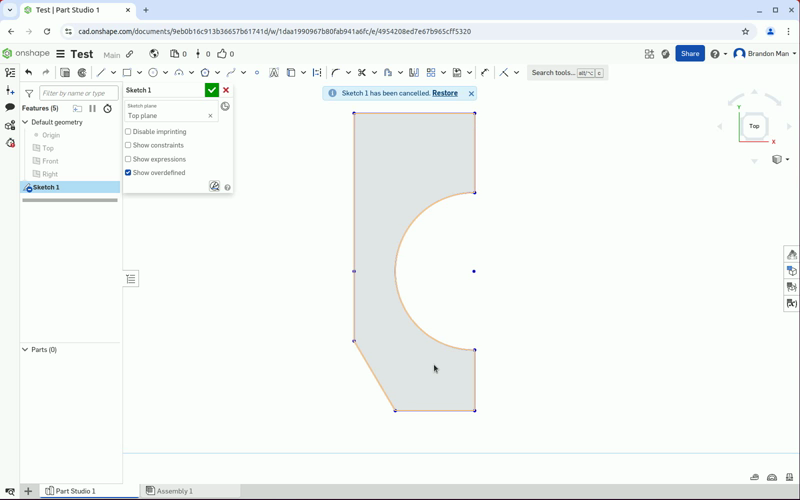
scroll(6)
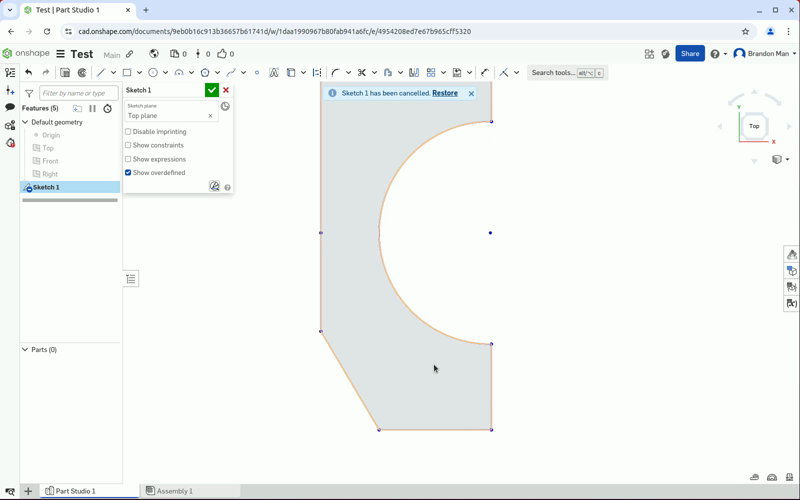
scroll(6)
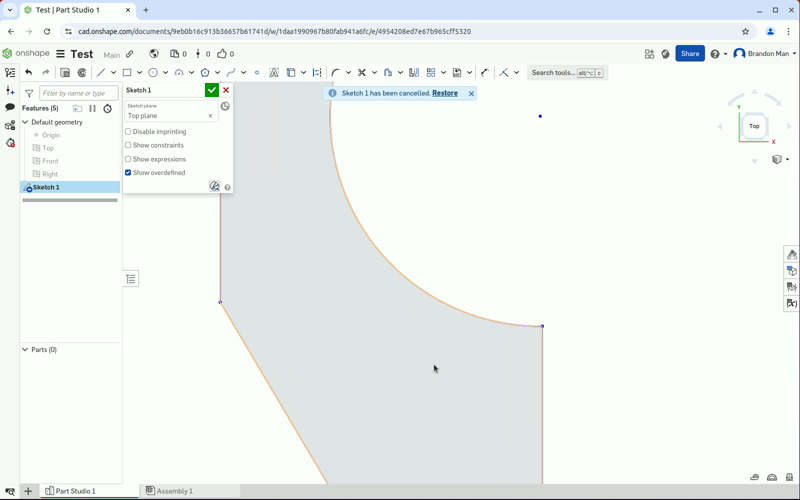
scroll(6)
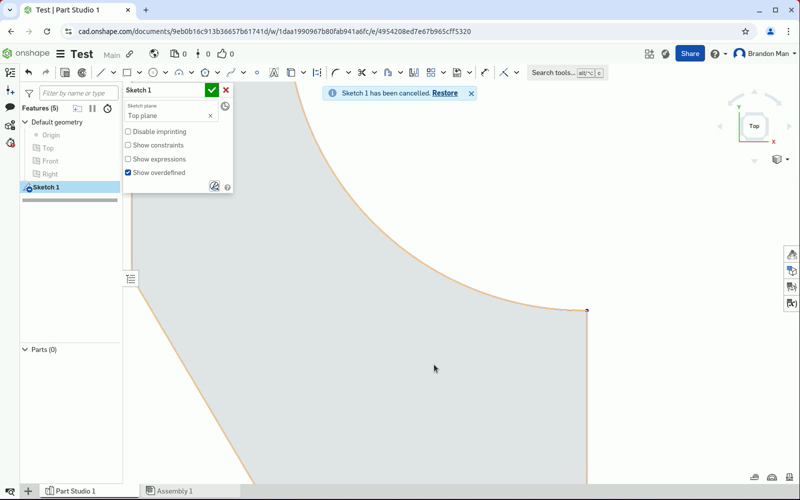
scroll(6)
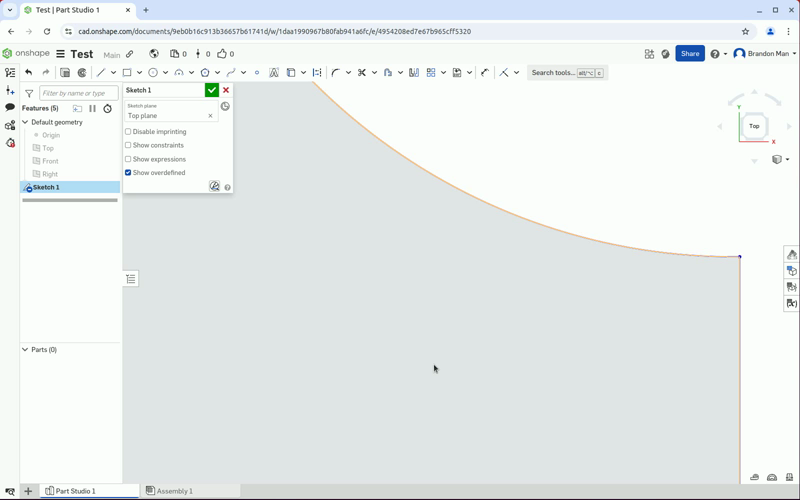
click(434, 364)
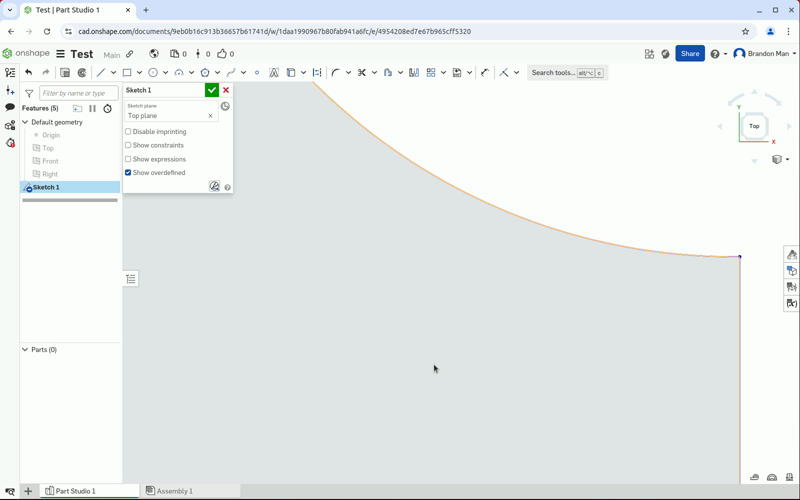
scroll(-6)
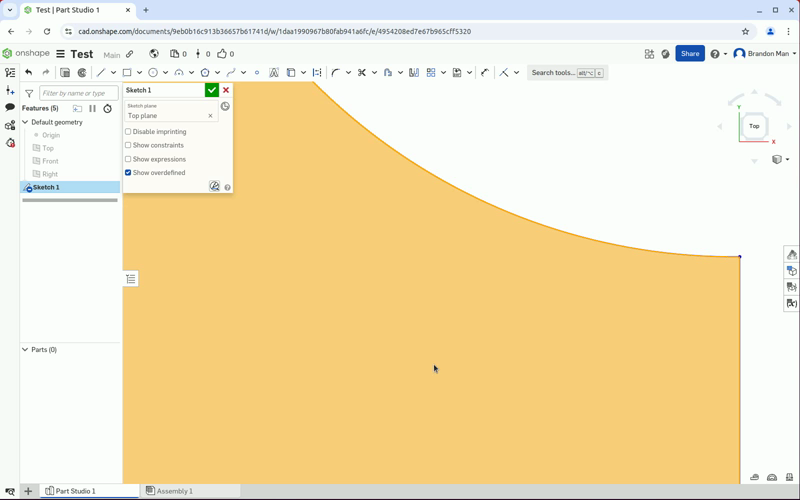
scroll(-6)
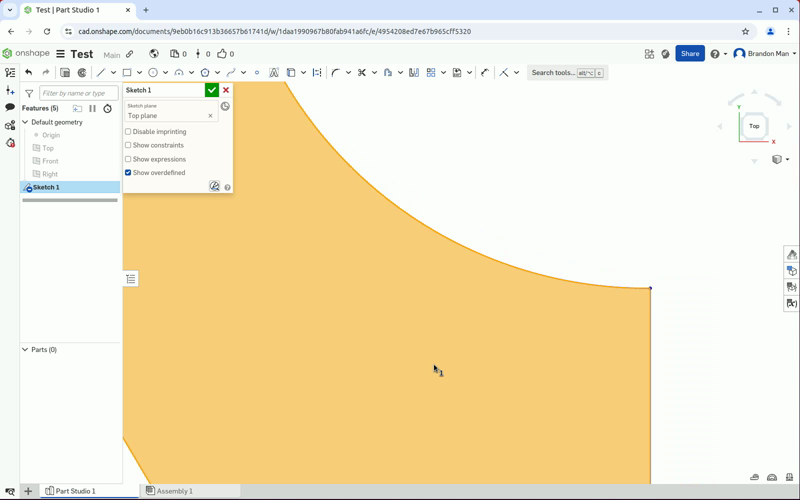
scroll(-6)
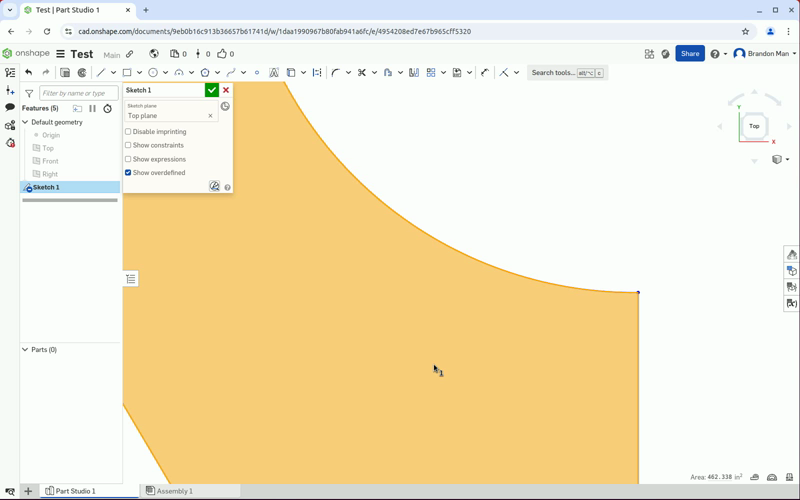
scroll(-6)
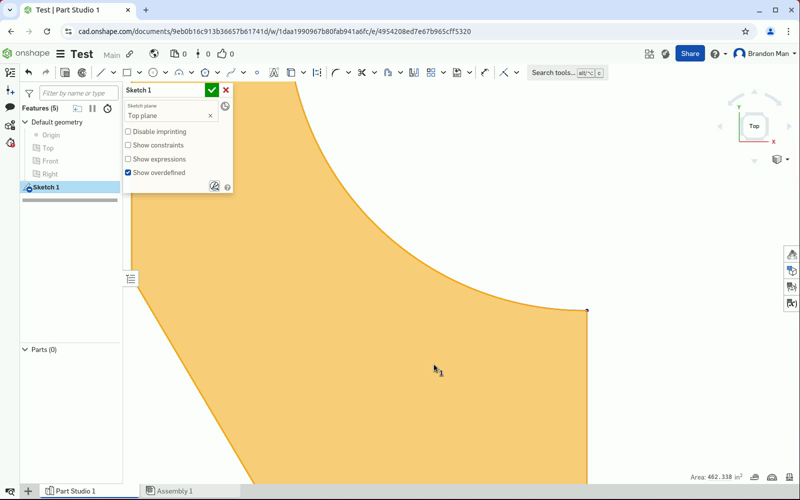
scroll(-6)
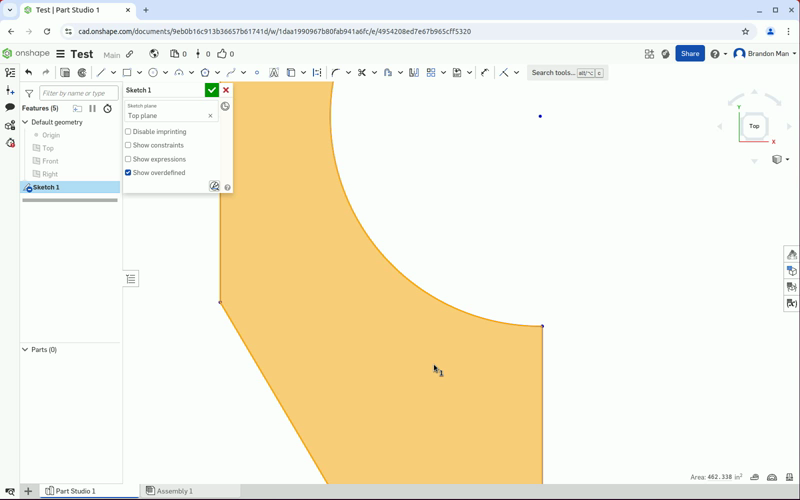
scroll(-6)
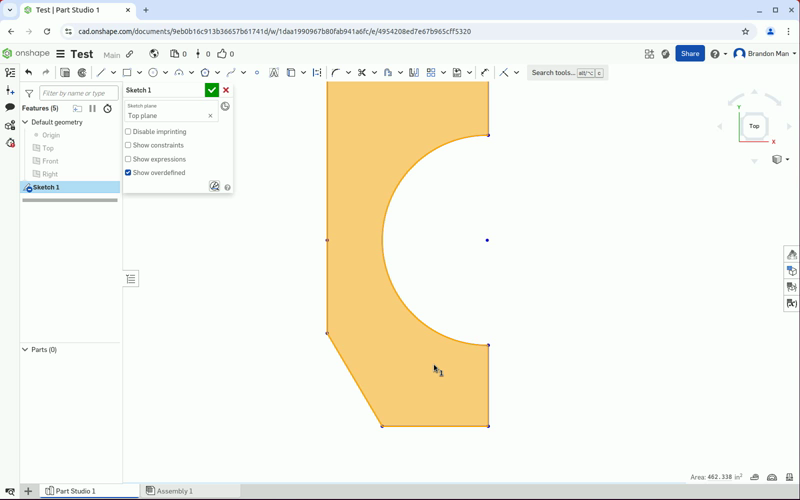
scroll(-6)
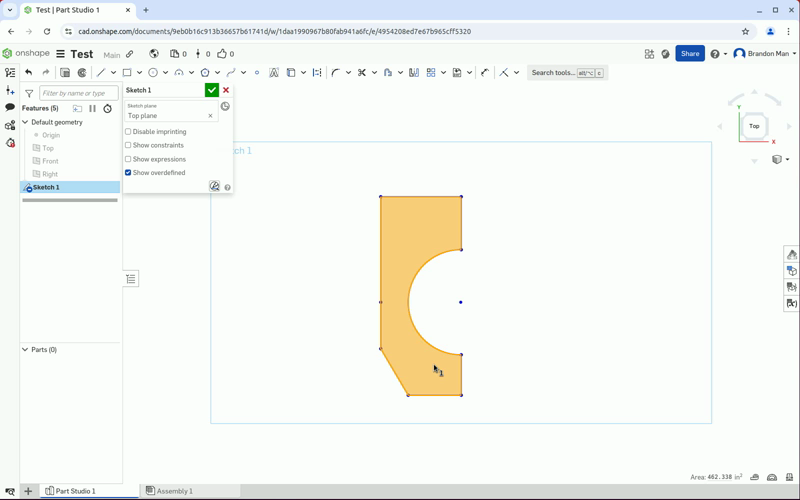
mouse_move(73, 352)
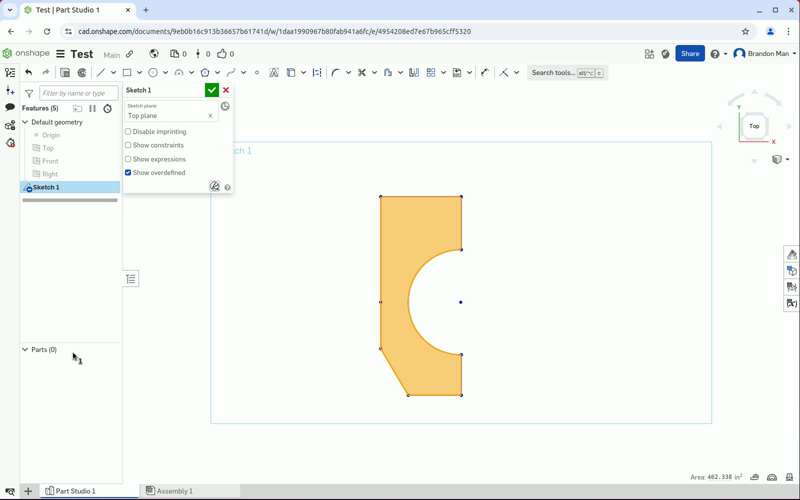
key(shift+y)
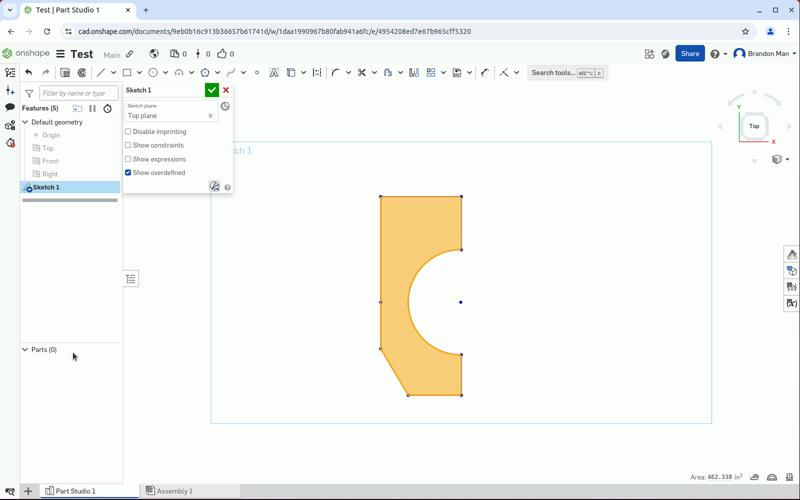
key(shift+e)
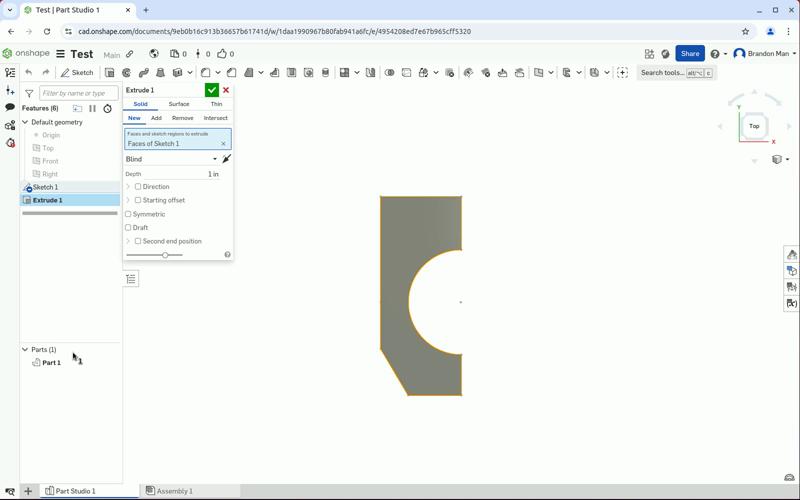
mouse_move(143, 106)
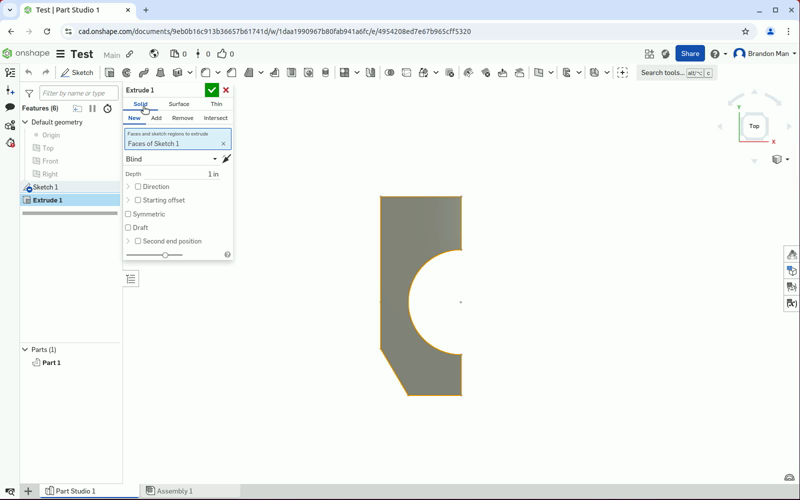
click(143, 106)
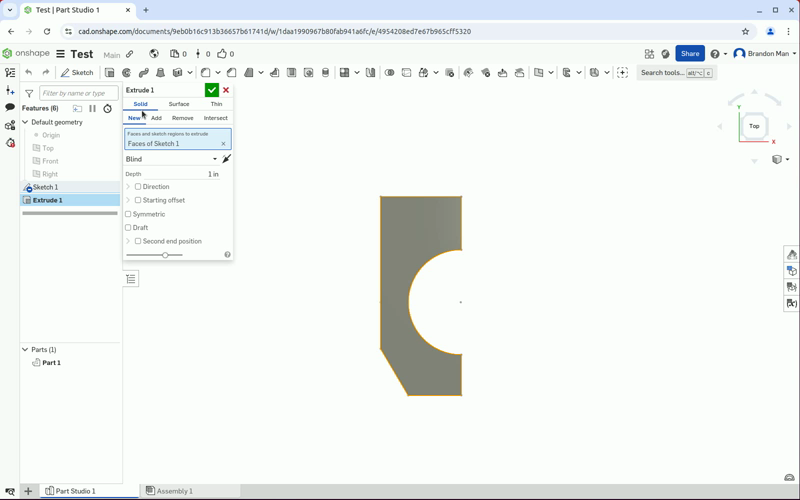
mouse_move(137, 120)
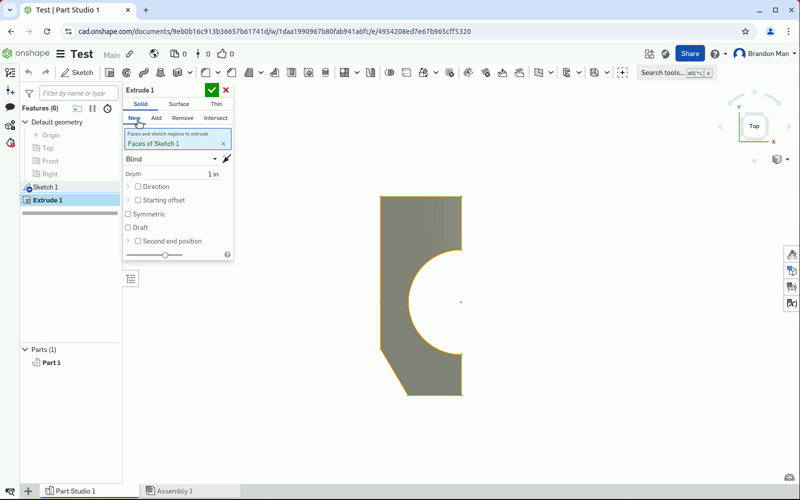
click(137, 120)
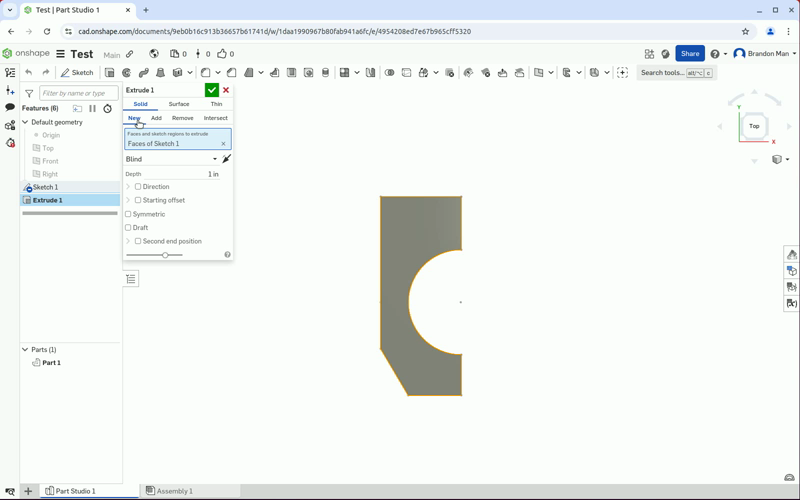
key(tab, 4)
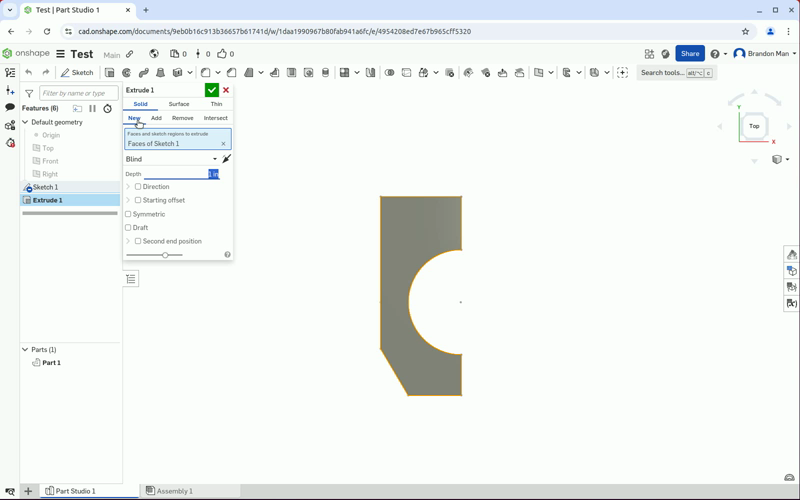
text(2.648)
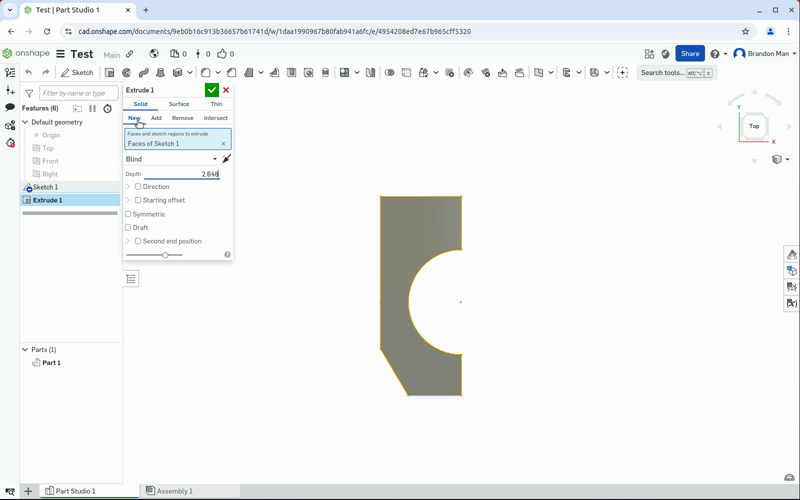
key(enter)
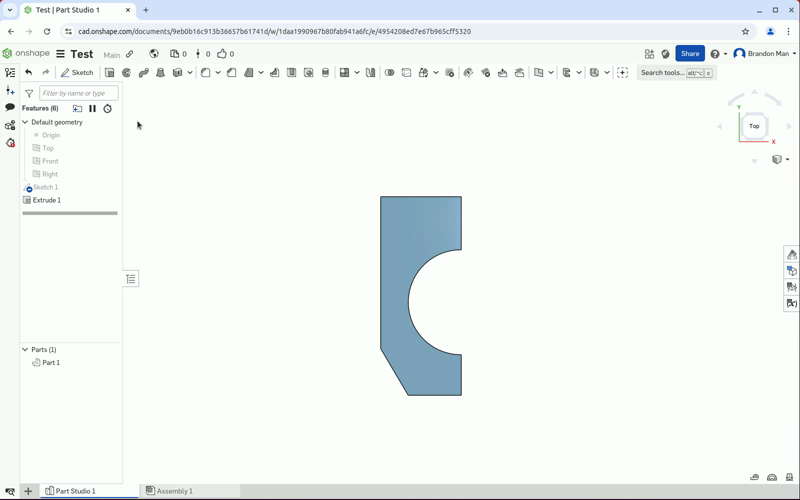
key(shift+h)
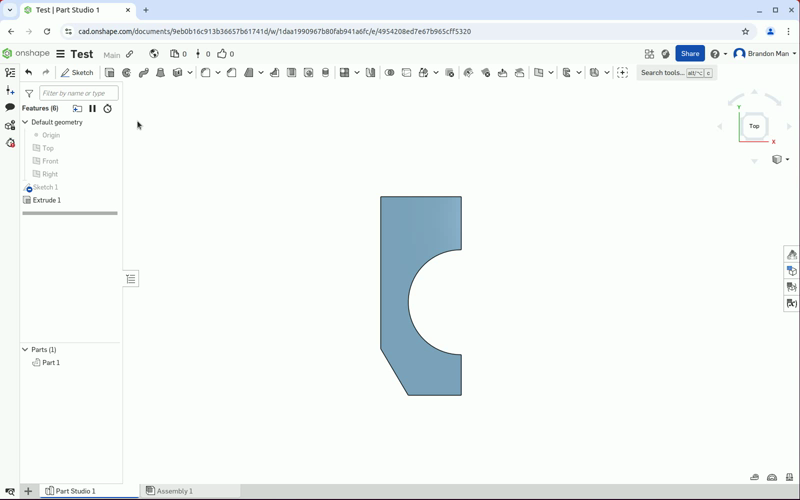
key(shift+h)
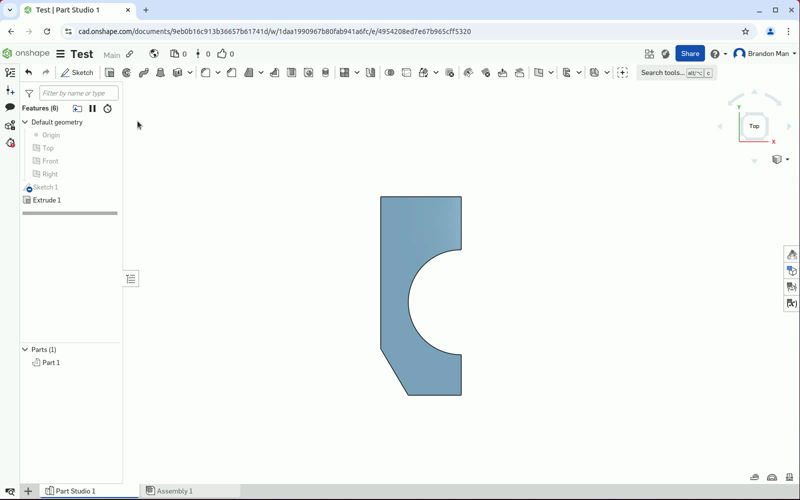
mouse_move(73, 189)
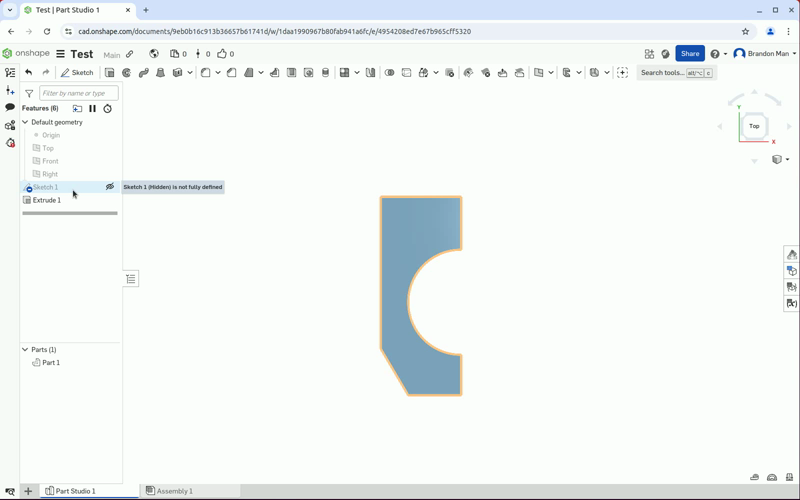
click(73, 189)
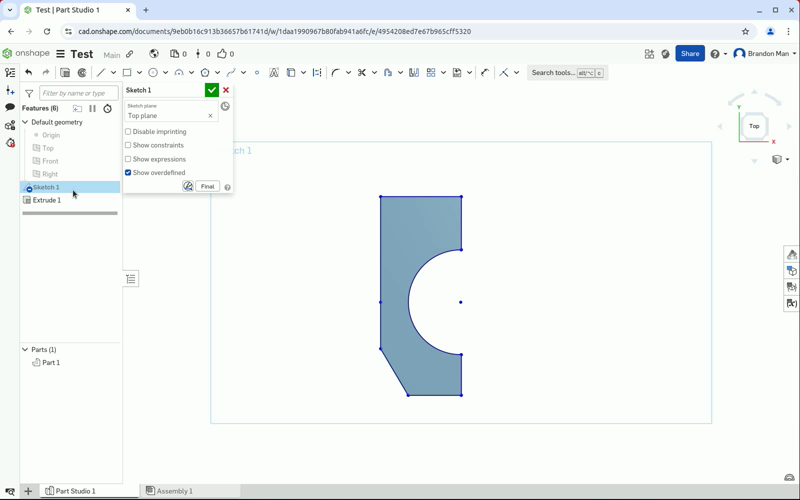
mouse_move(229, 92)
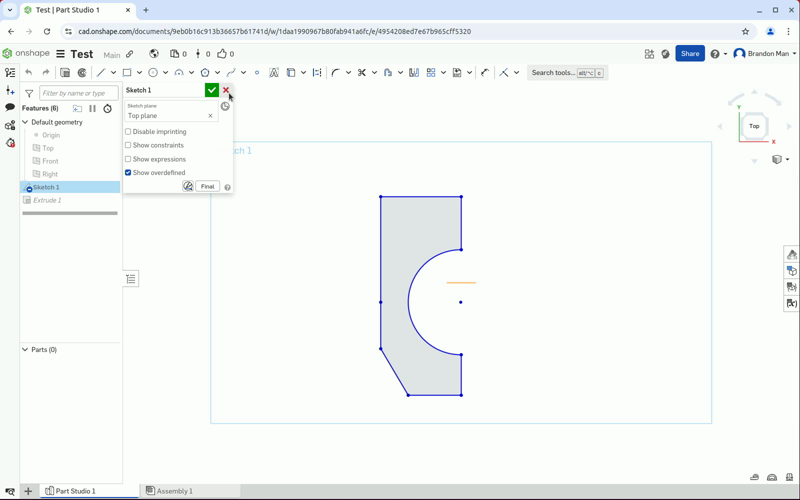
click(229, 92)
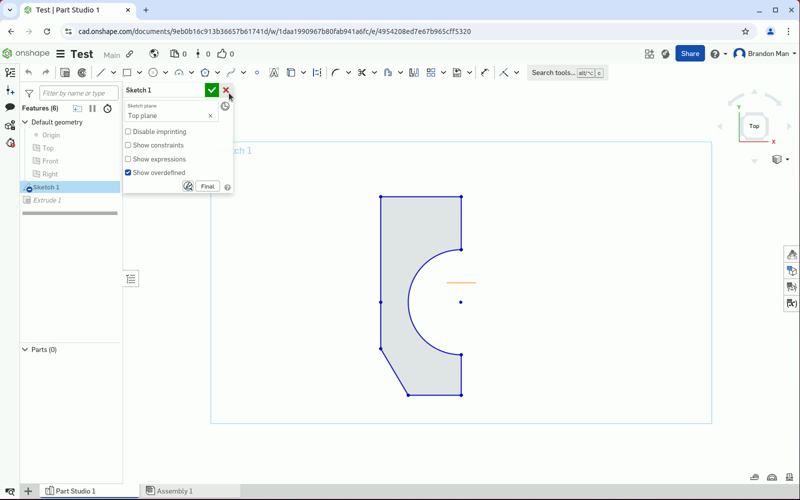
key(shift+s)
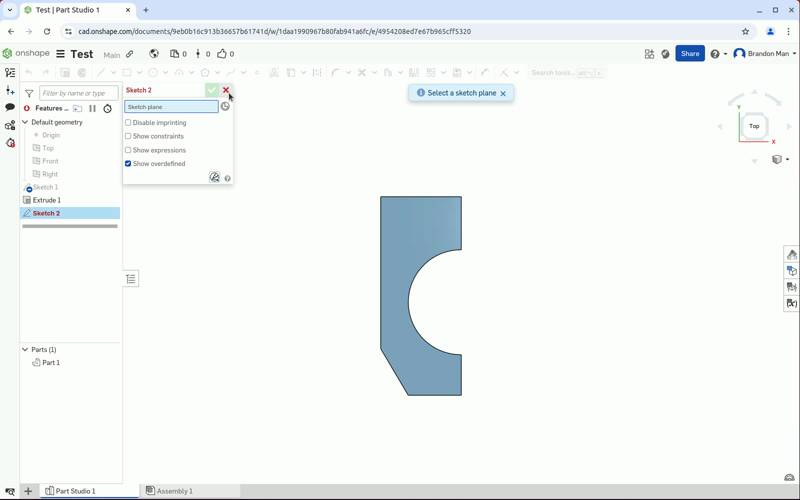
mouse_move(73, 150)
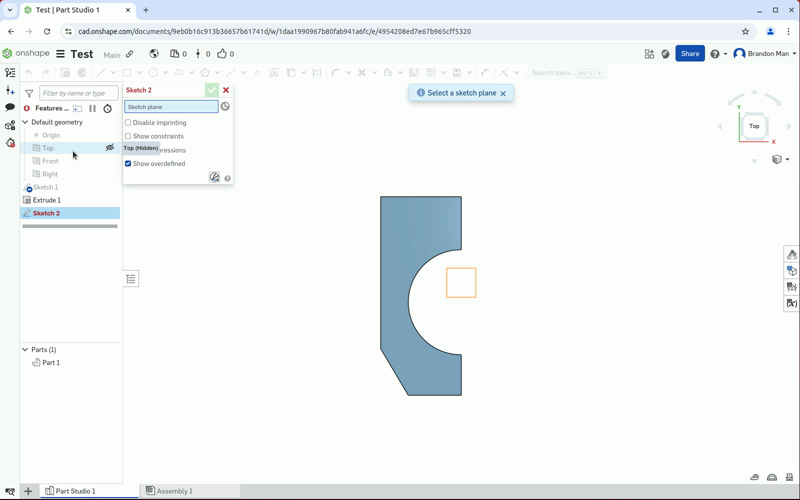
click(73, 150)
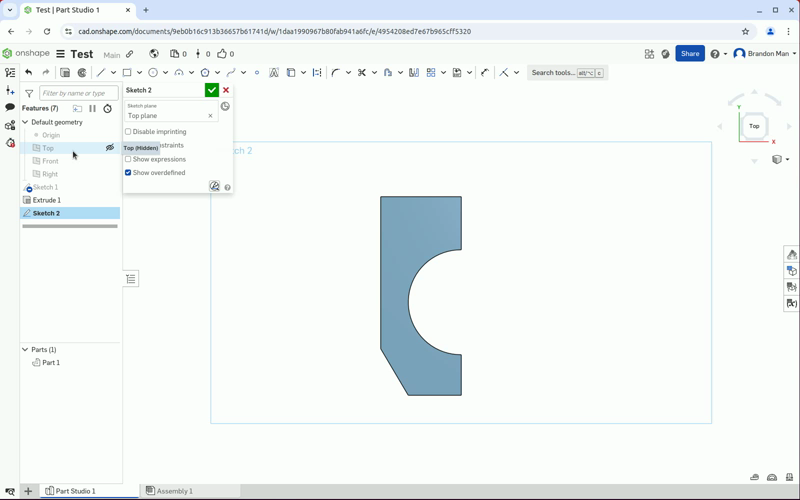
mouse_move(73, 352)
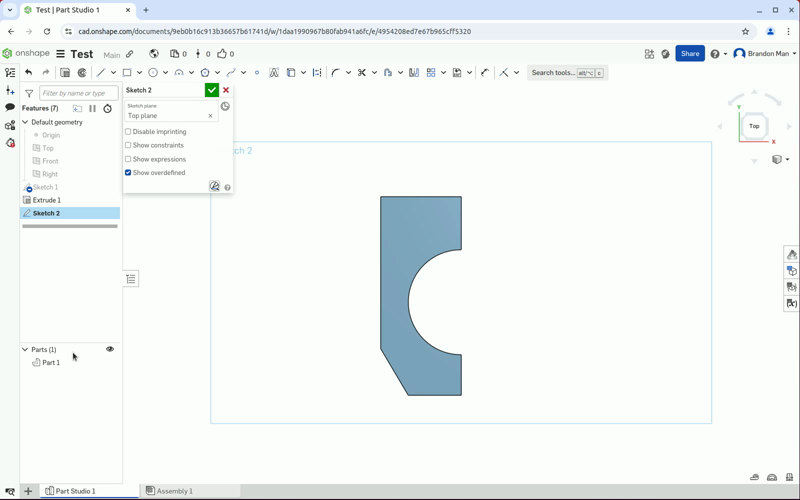
key(y)
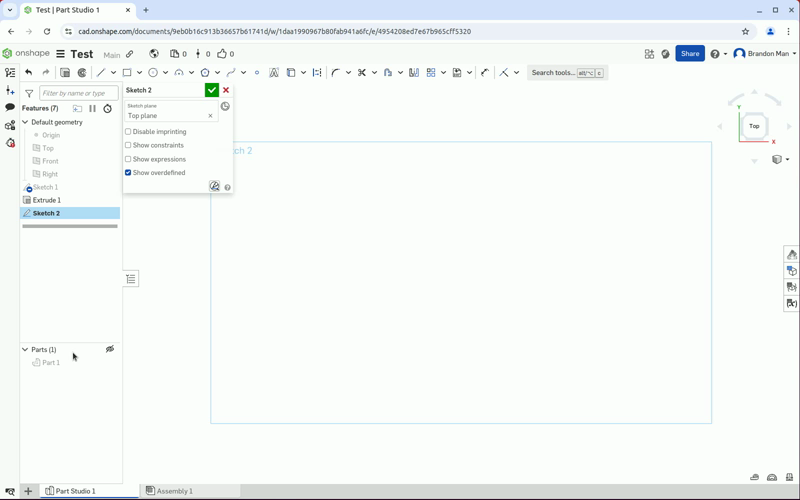
key(l)
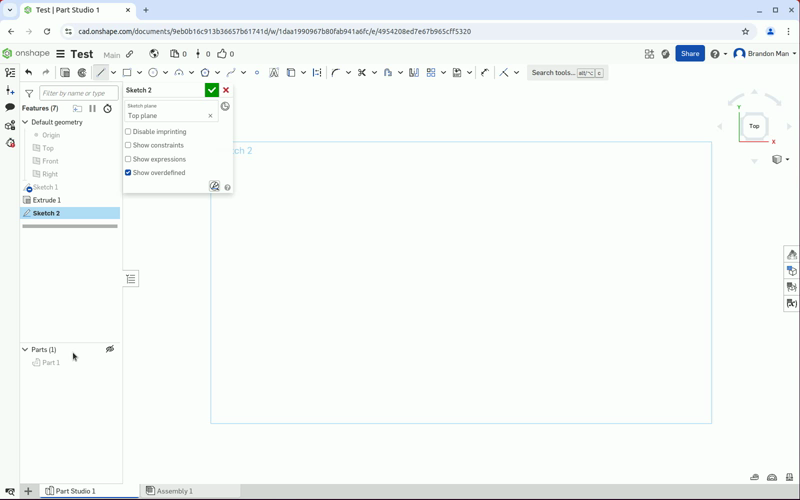
key_down(shift)
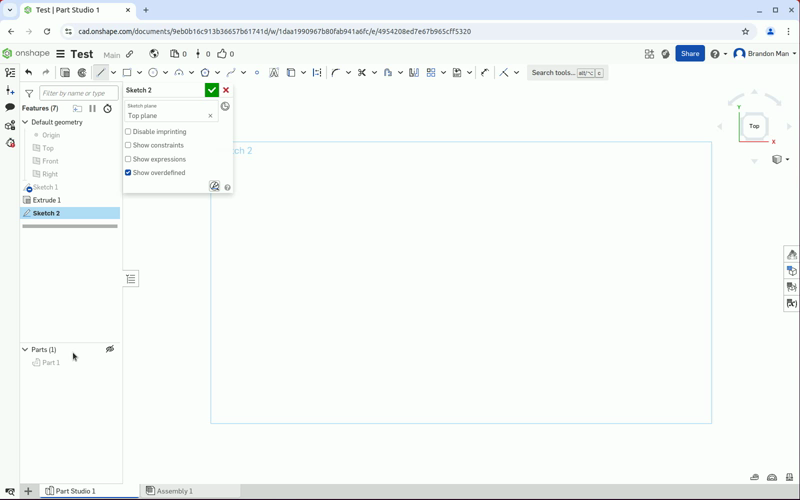
mouse_move(460, 395)
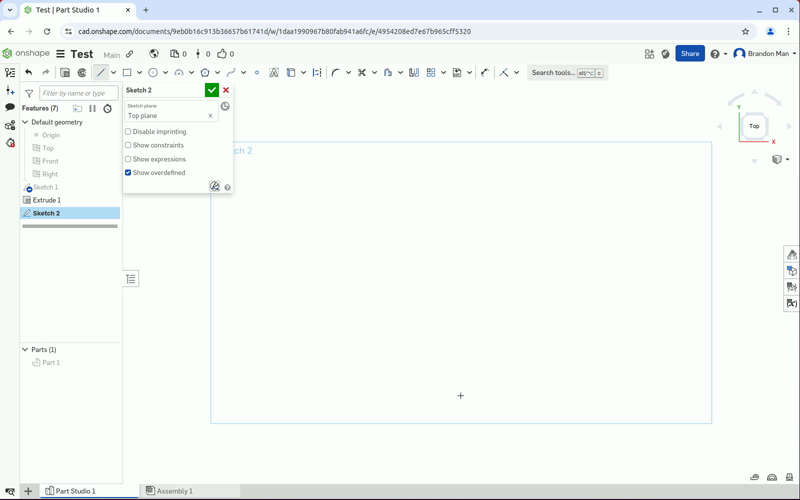
click(460, 395)
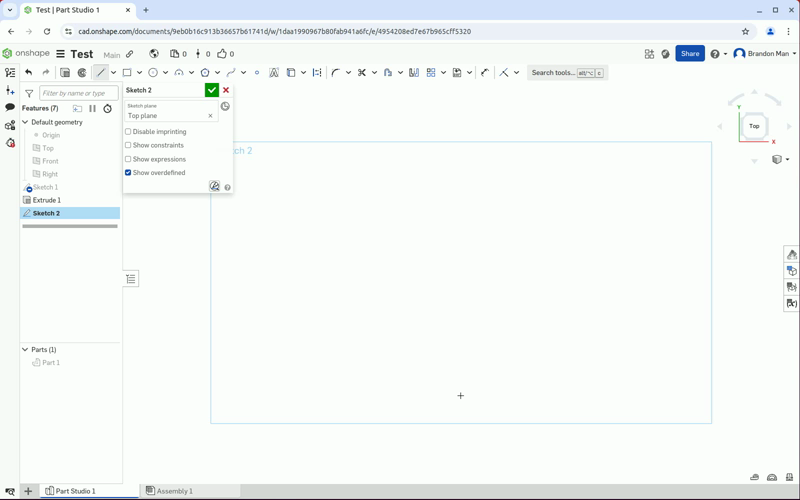
key_up(shift)
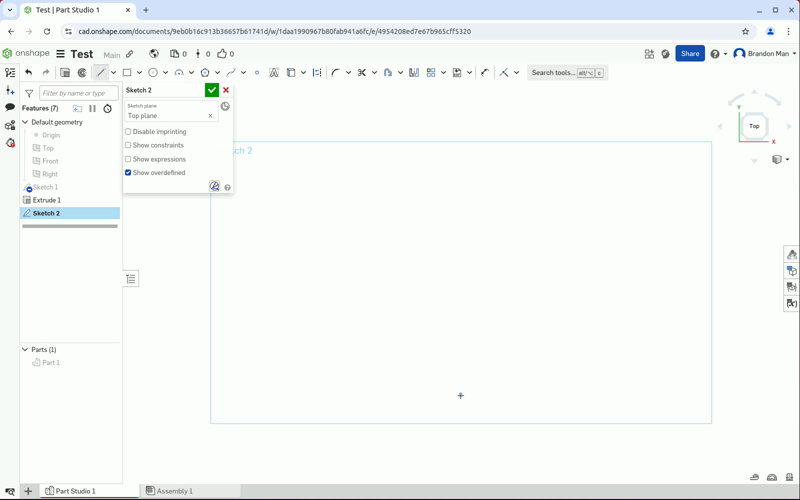
key_down(shift)
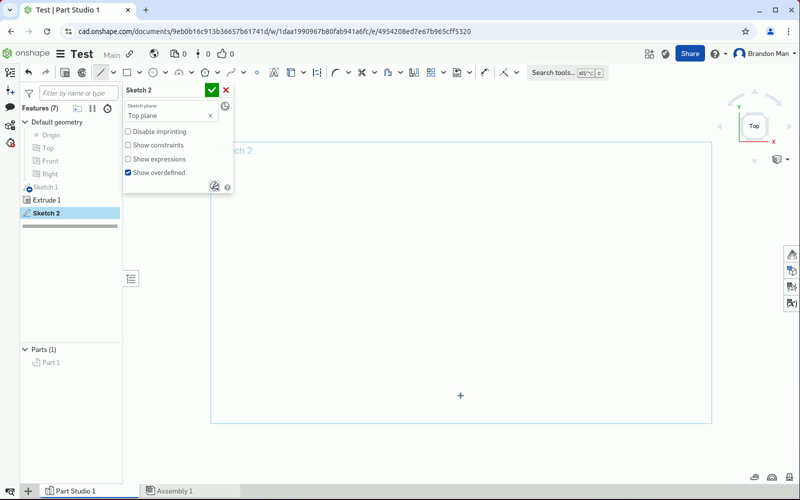
mouse_move(490, 395)
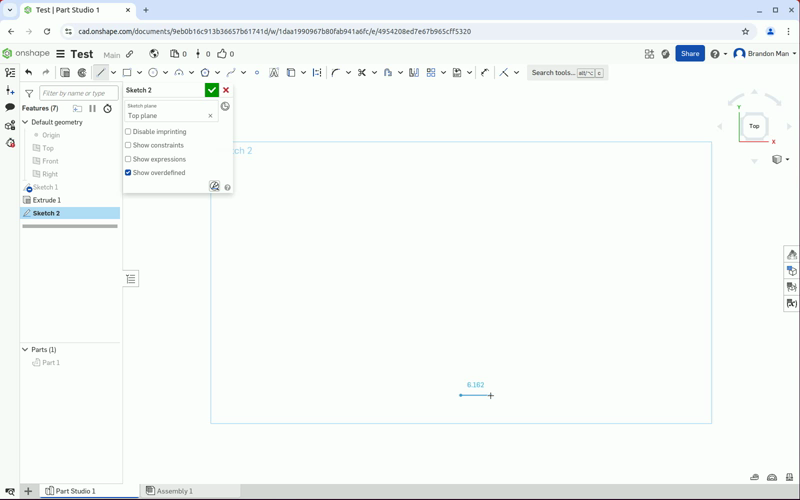
mouse_move(512, 395)
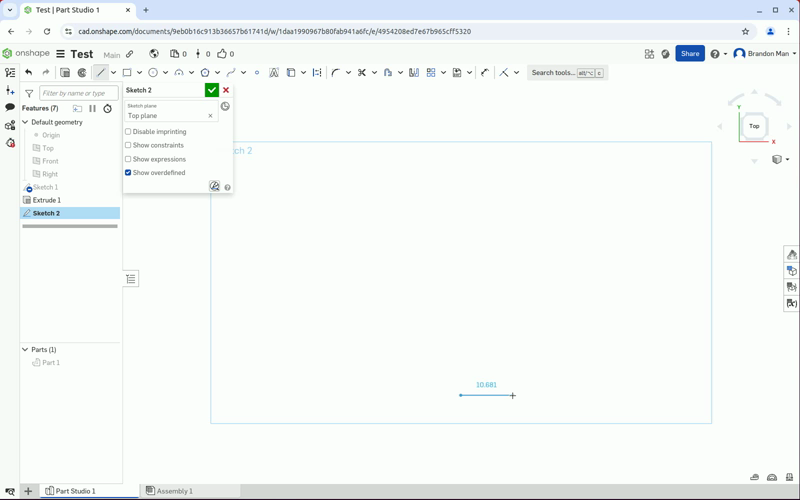
click(512, 395)
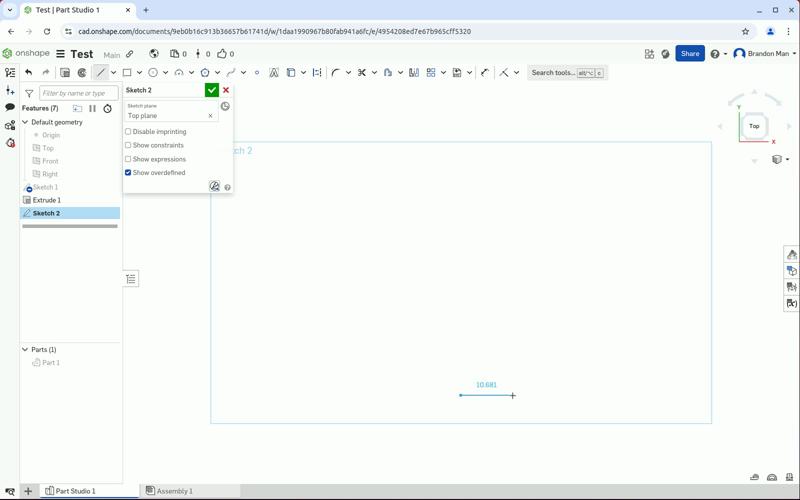
key_up(shift)
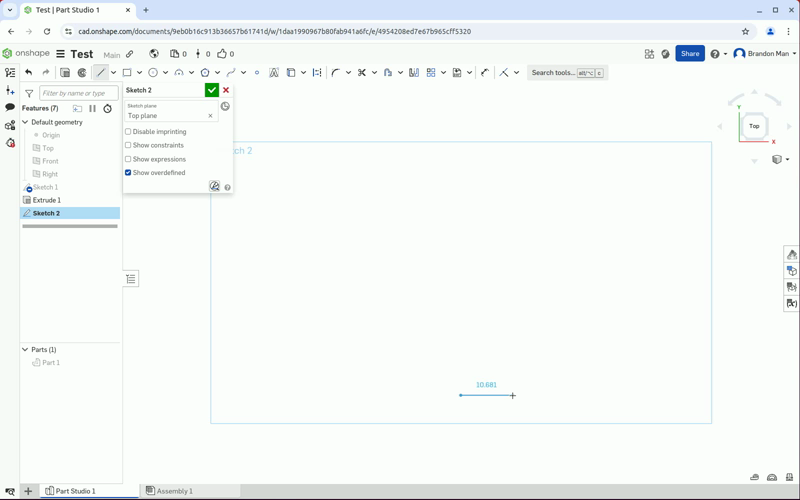
key_down(shift)
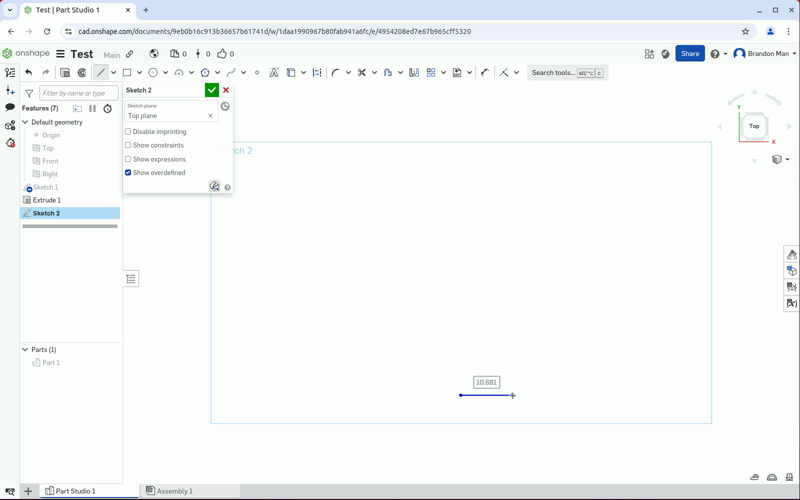
mouse_move(542, 395)
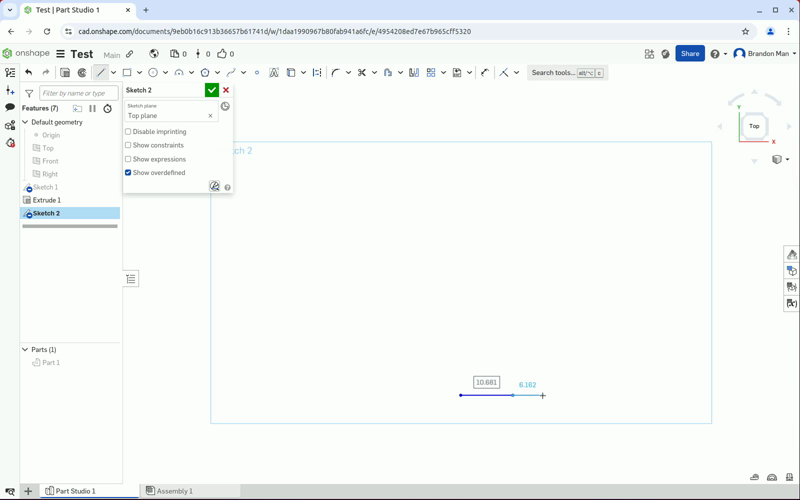
mouse_move(539, 349)
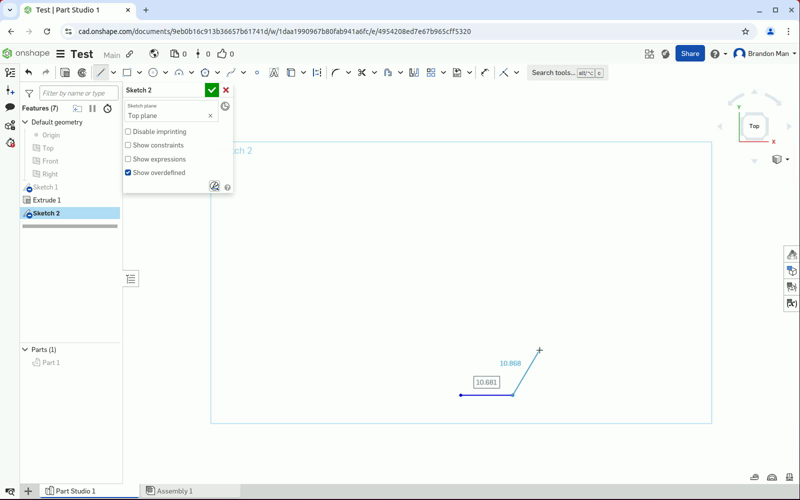
click(539, 349)
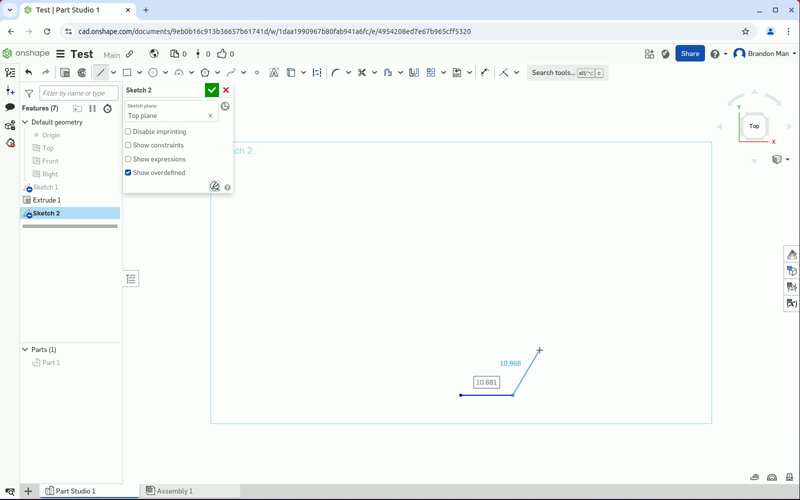
key_up(shift)
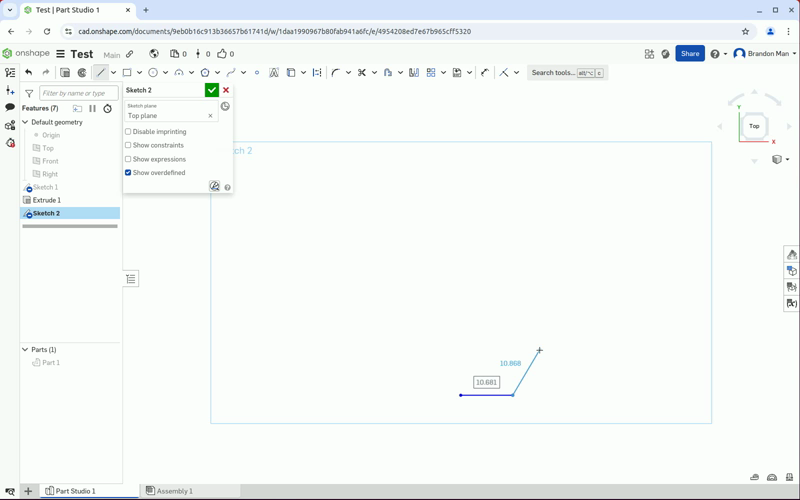
key_down(shift)
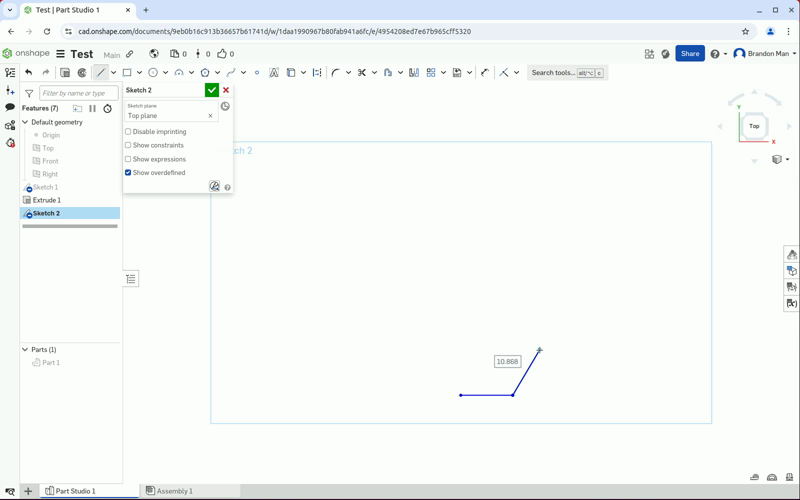
mouse_move(569, 349)
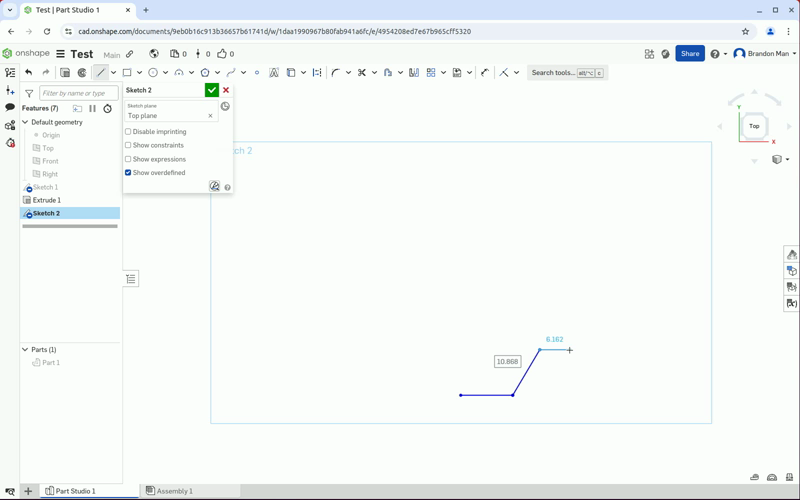
mouse_move(539, 304)
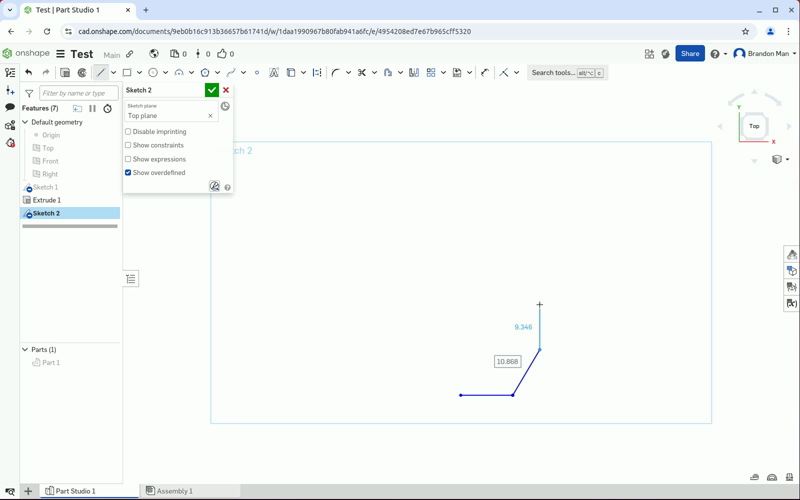
click(539, 304)
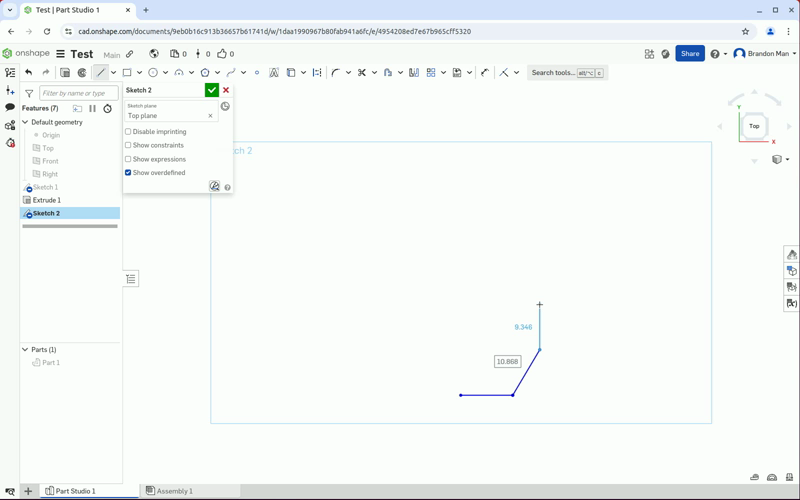
key_up(shift)
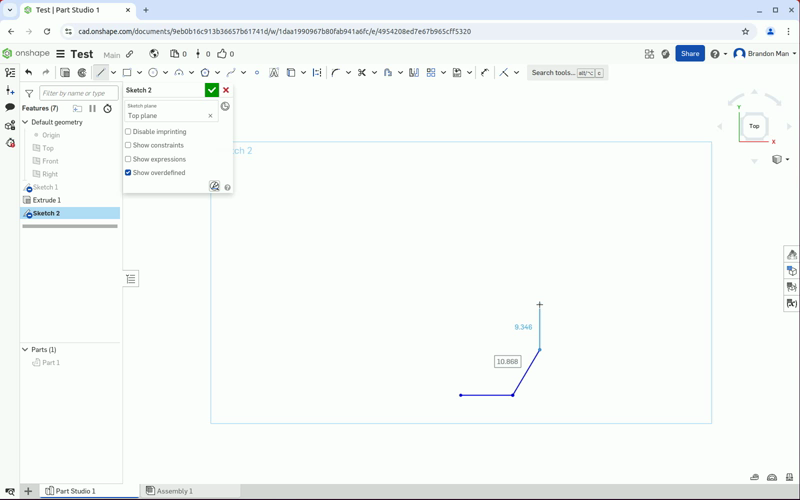
key_down(shift)
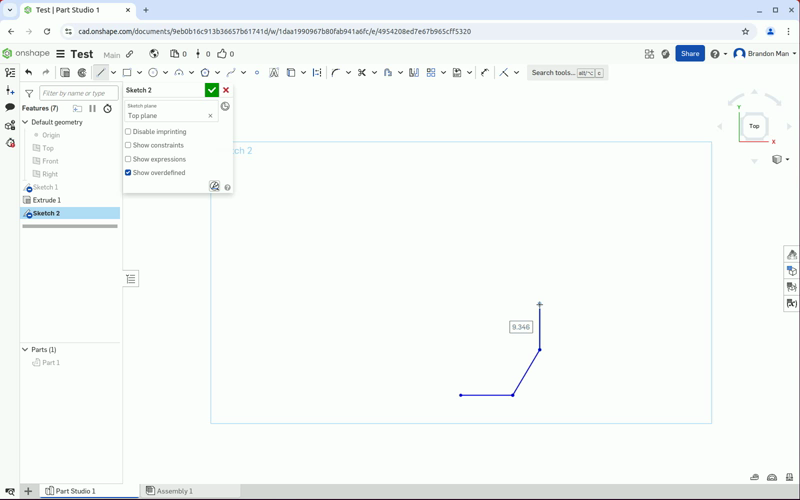
mouse_move(539, 198)
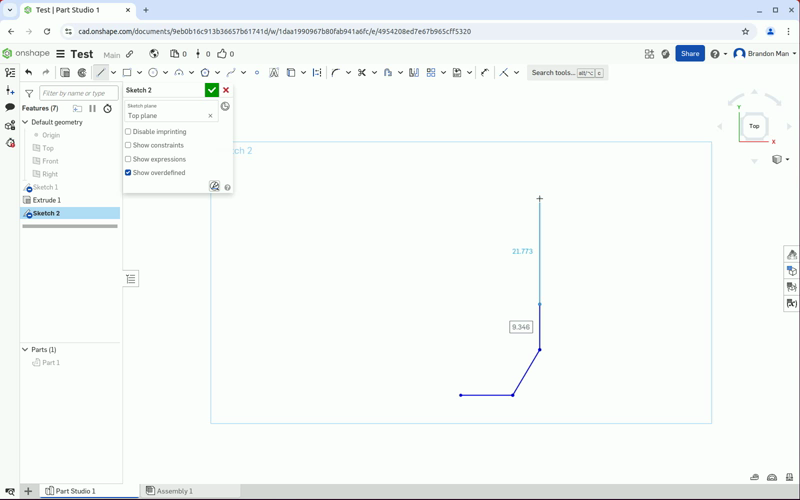
click(539, 198)
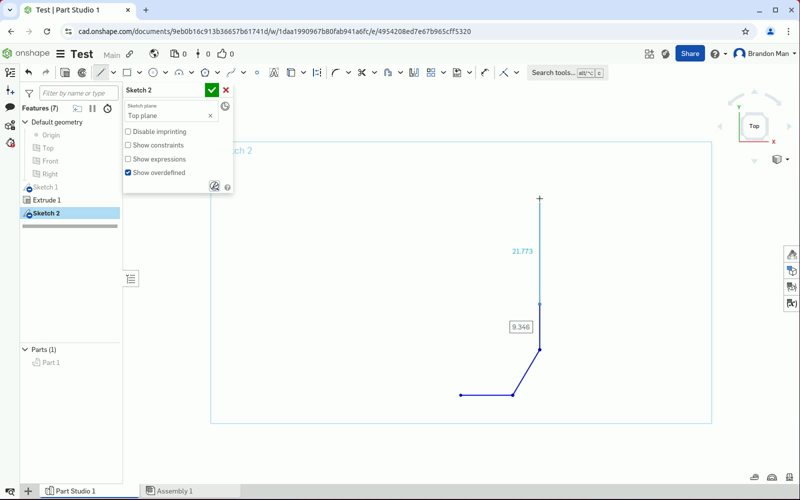
key_up(shift)
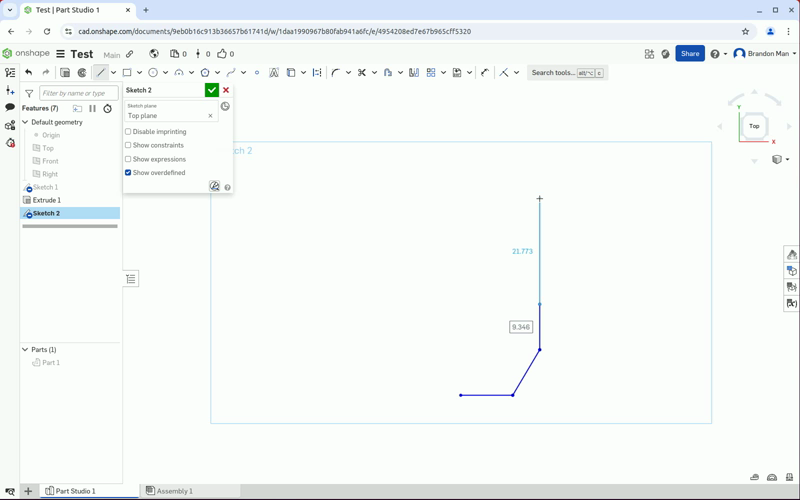
key_down(shift)
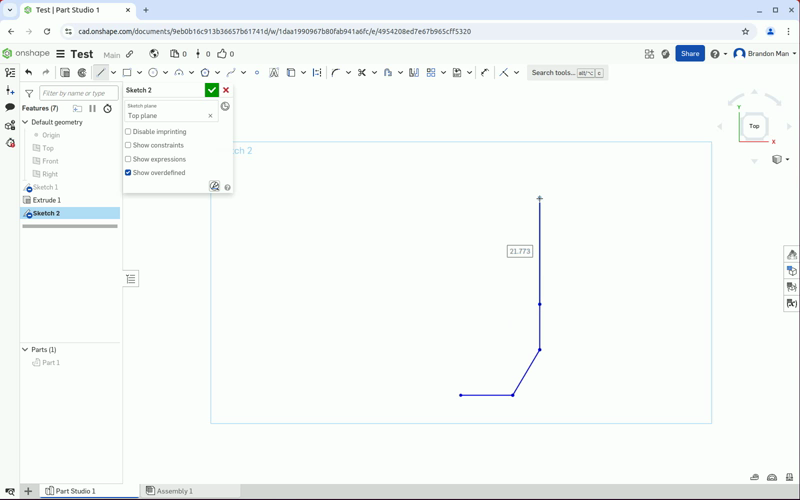
mouse_move(460, 198)
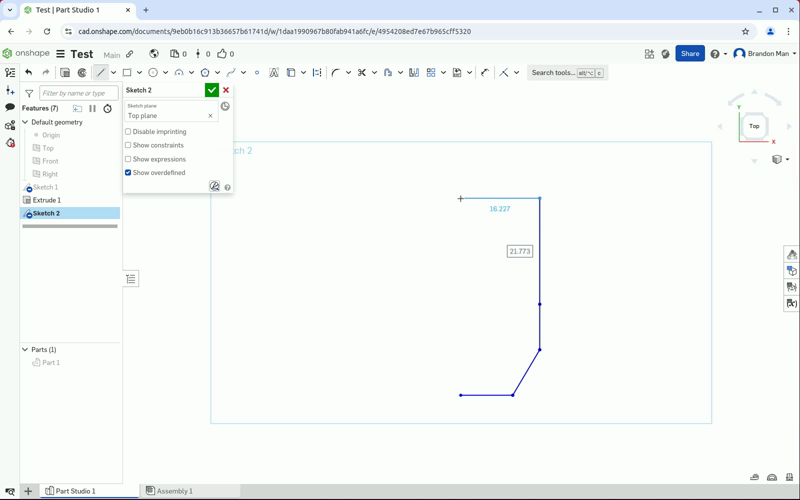
click(460, 198)
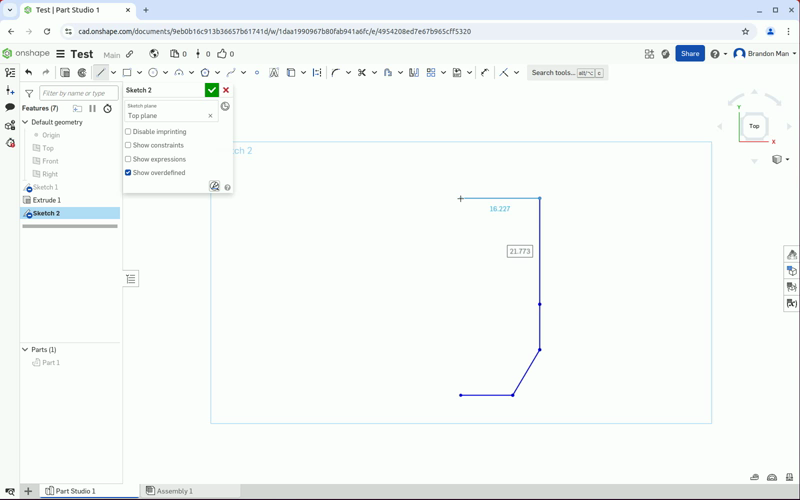
key_up(shift)
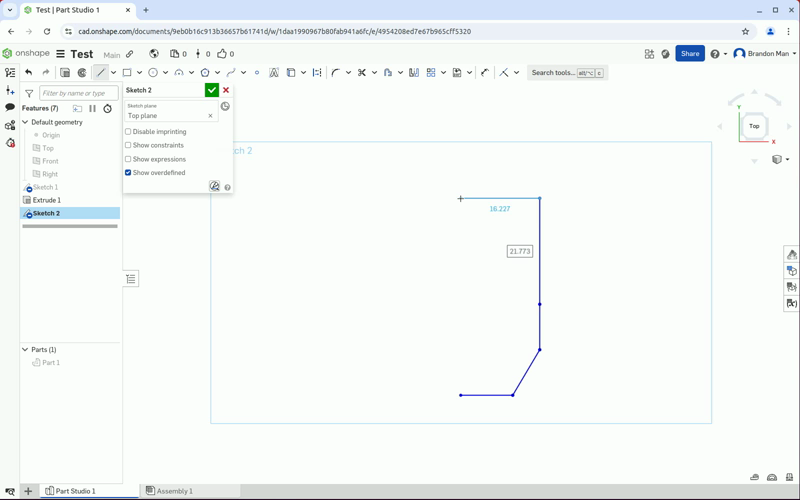
key_down(shift)
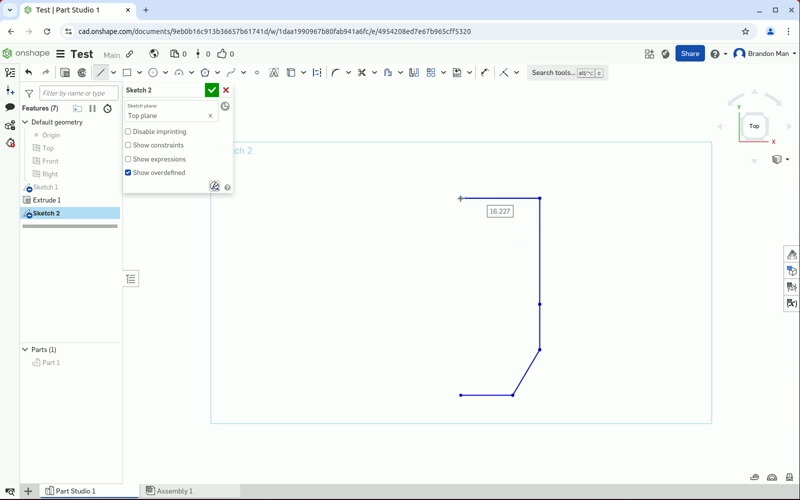
mouse_move(490, 198)
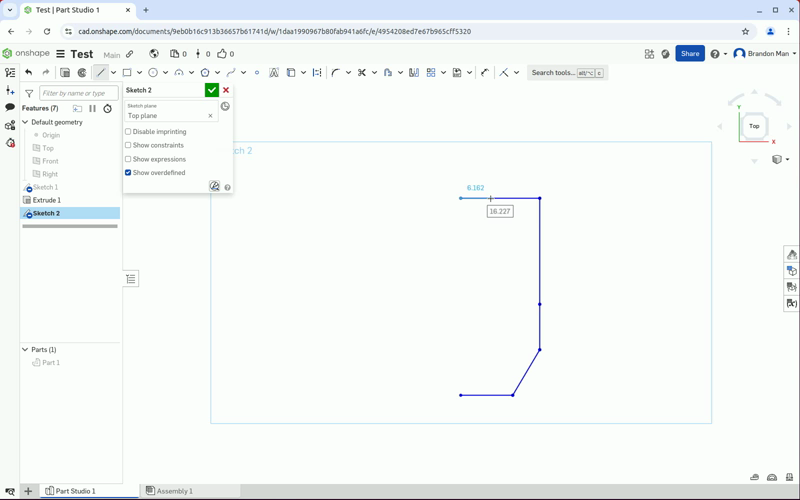
mouse_move(460, 250)
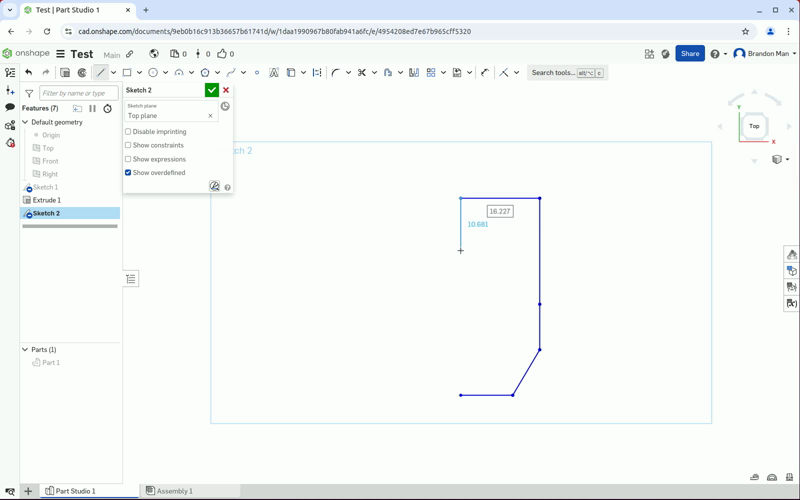
click(460, 250)
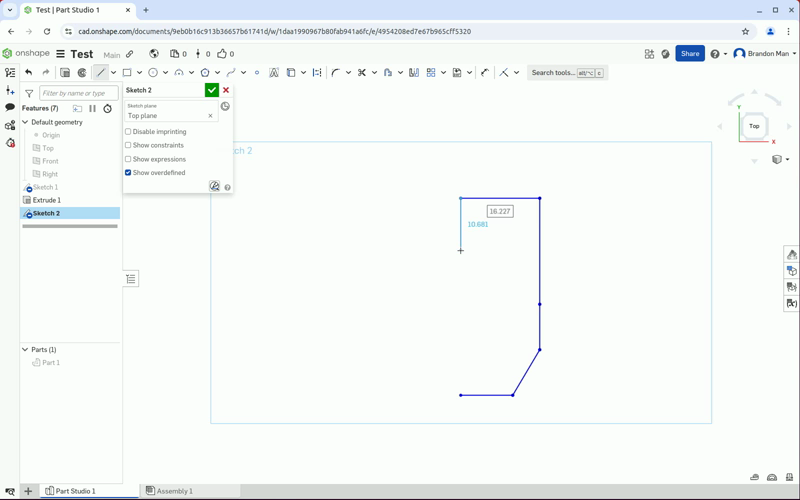
key_up(shift)
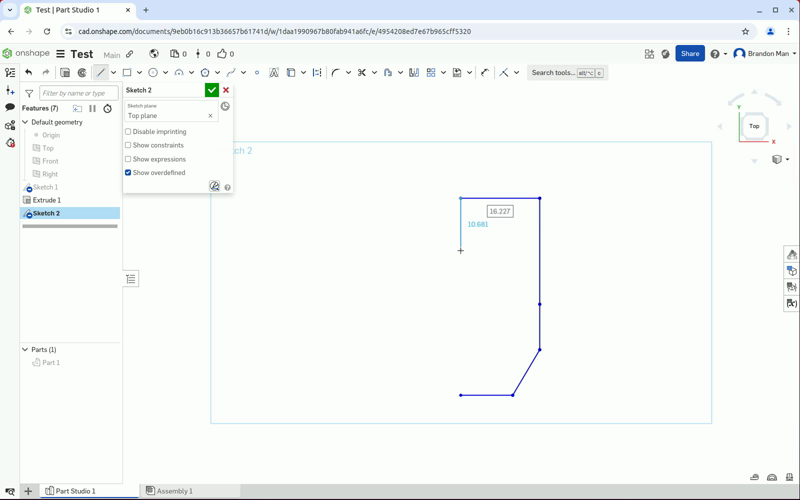
key(esc)
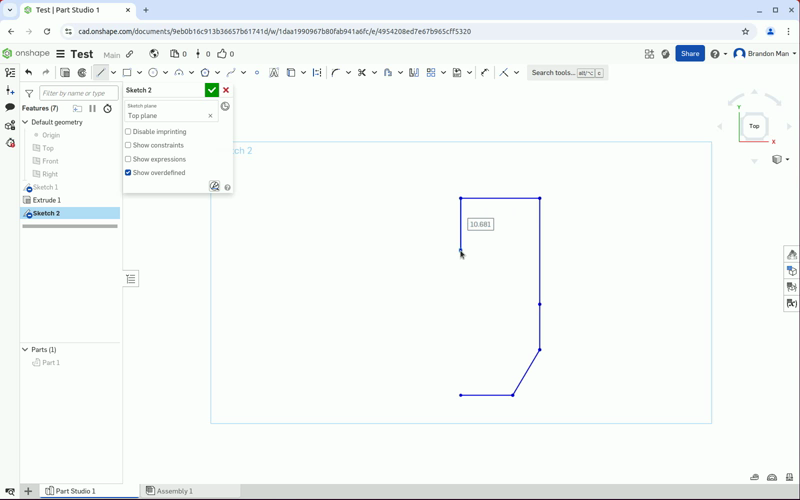
key(a)
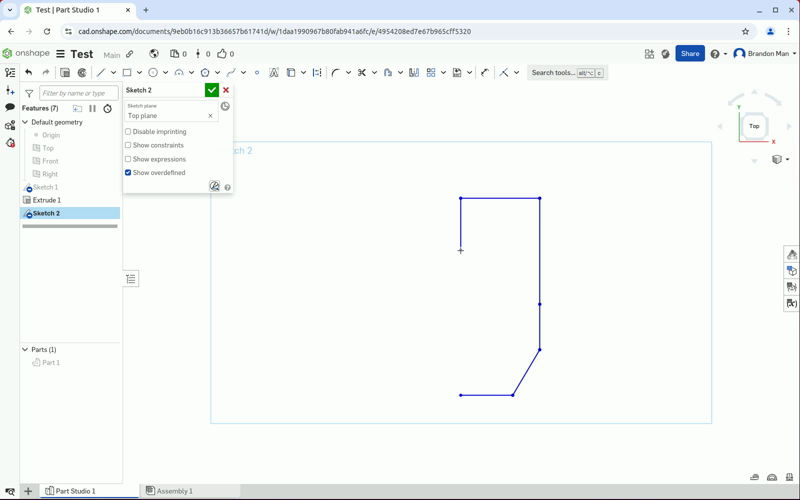
mouse_move(460, 250)
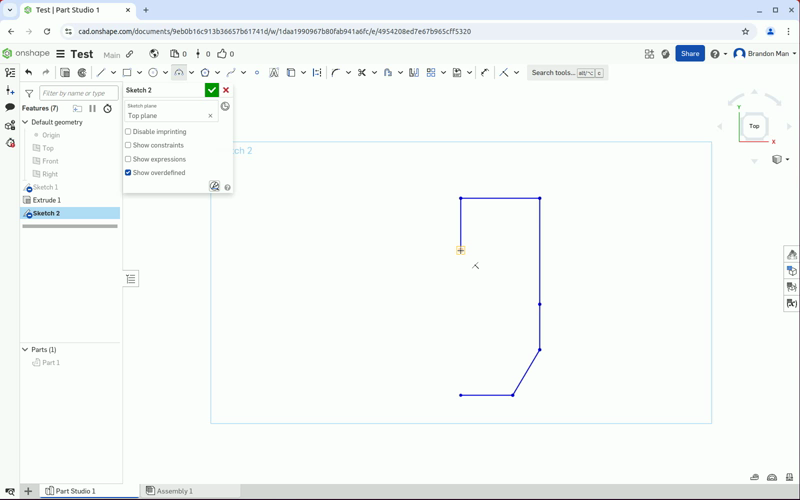
click(460, 250)
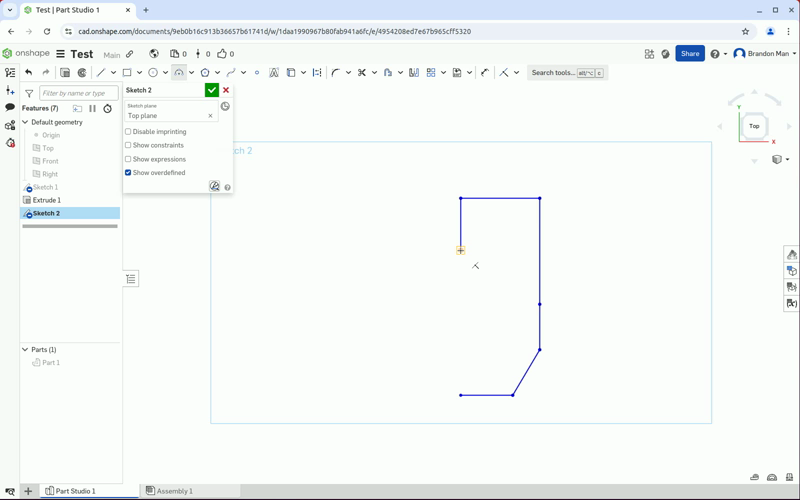
key_down(shift)
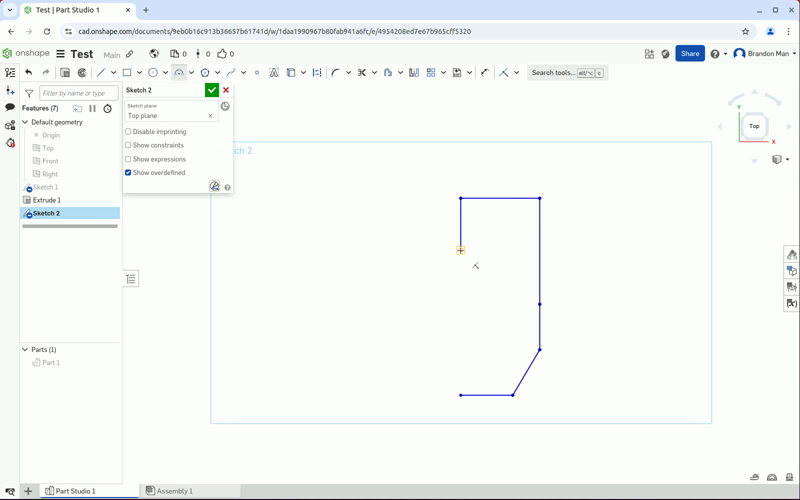
mouse_move(460, 356)
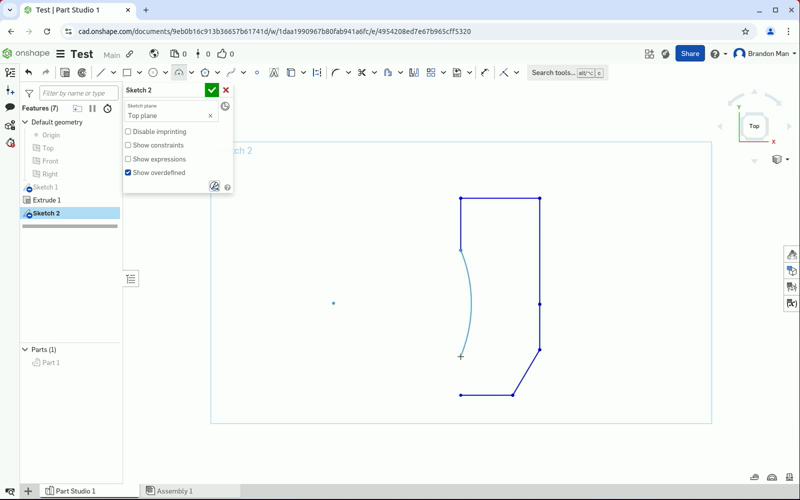
click(460, 356)
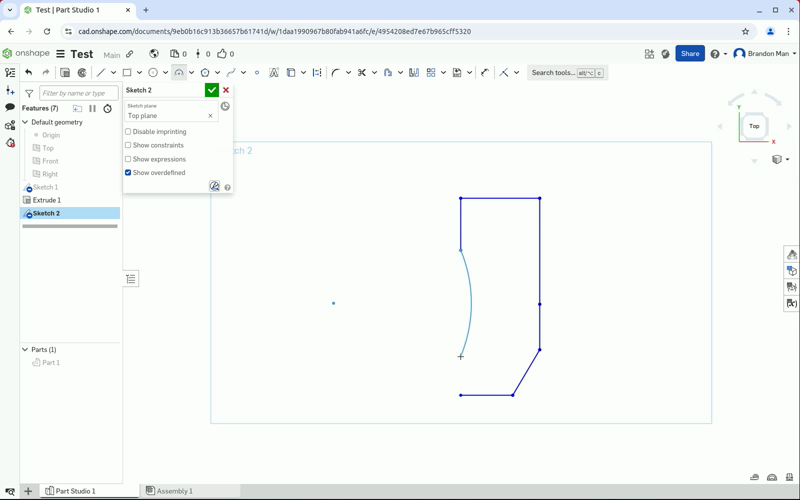
mouse_move(513, 303)
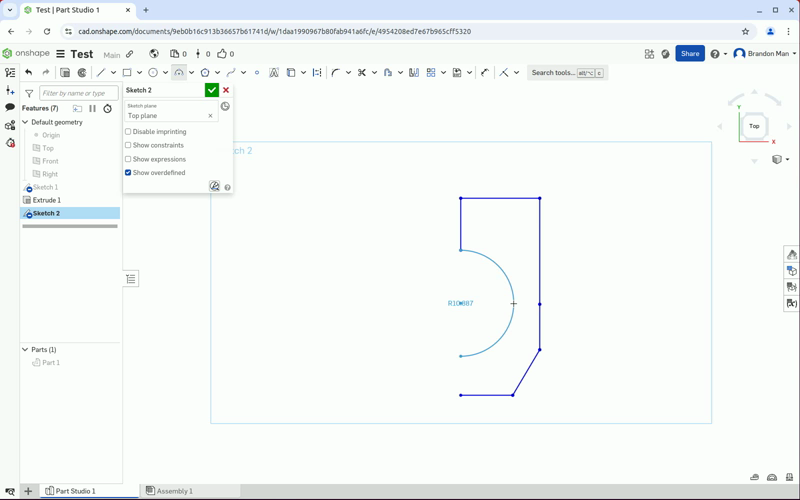
click(513, 303)
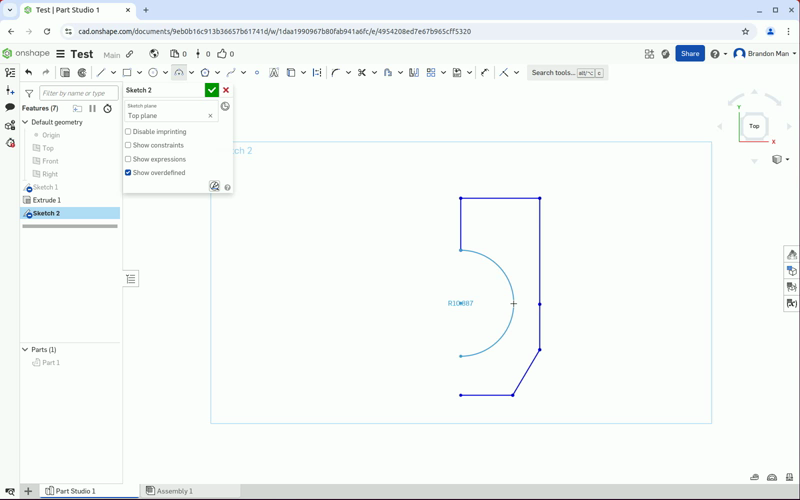
key_up(shift)
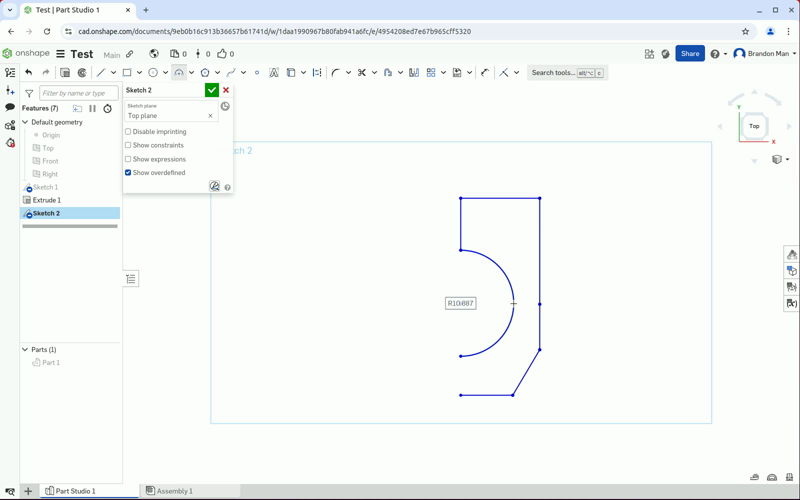
key(esc)
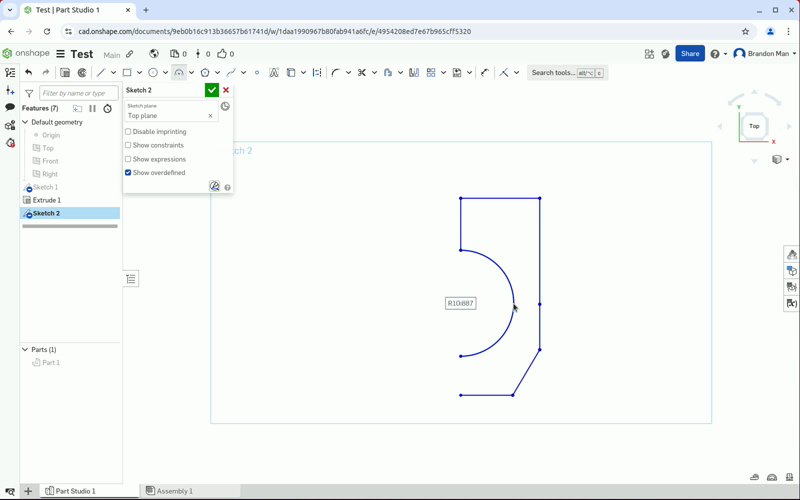
key(l)
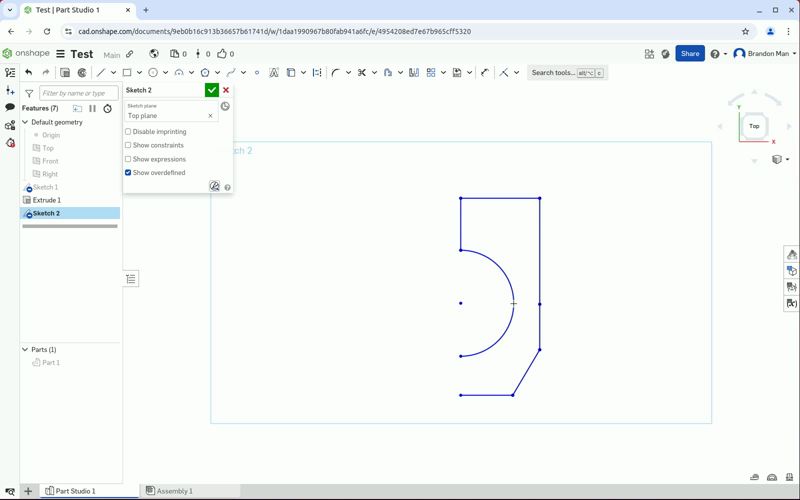
mouse_move(460, 356)
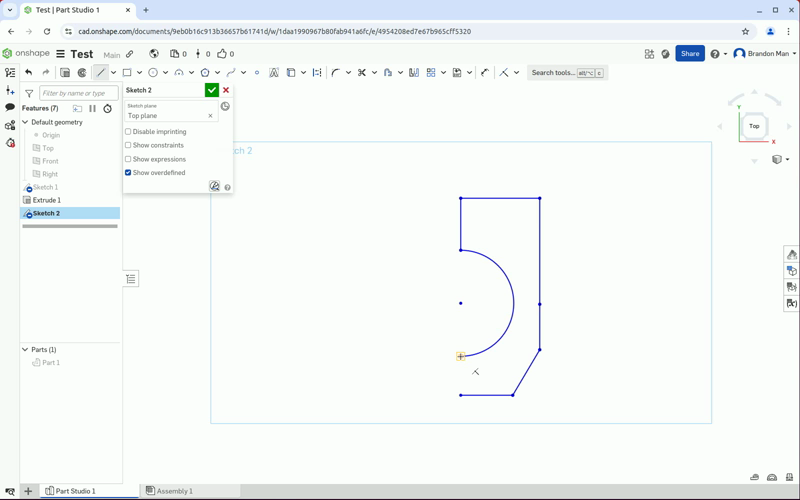
click(460, 356)
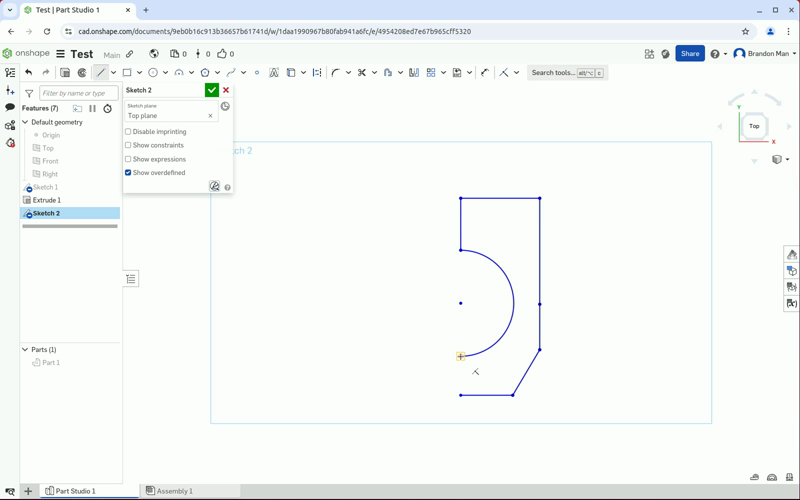
mouse_move(490, 356)
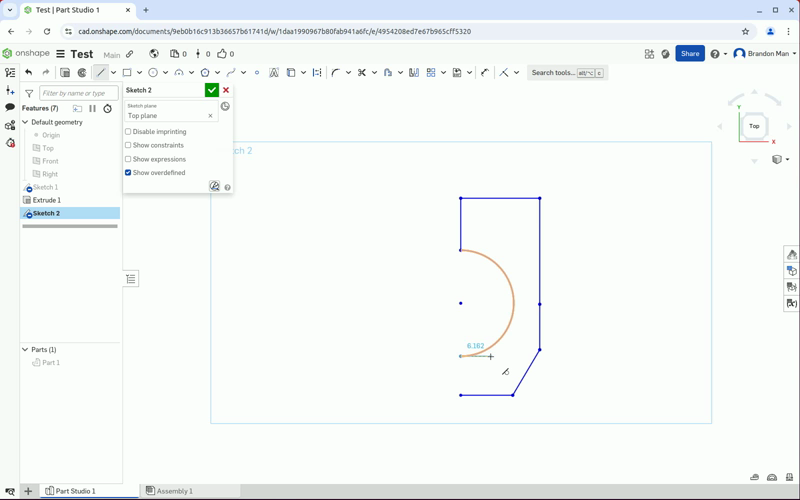
key_down(shift)
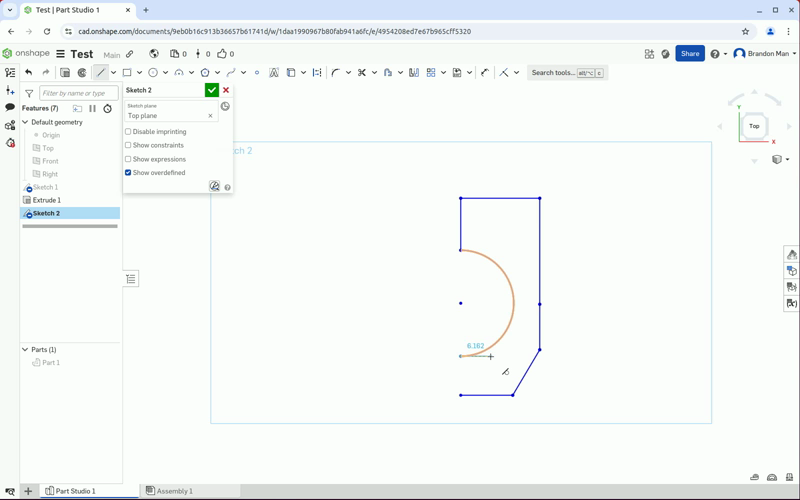
mouse_move(460, 395)
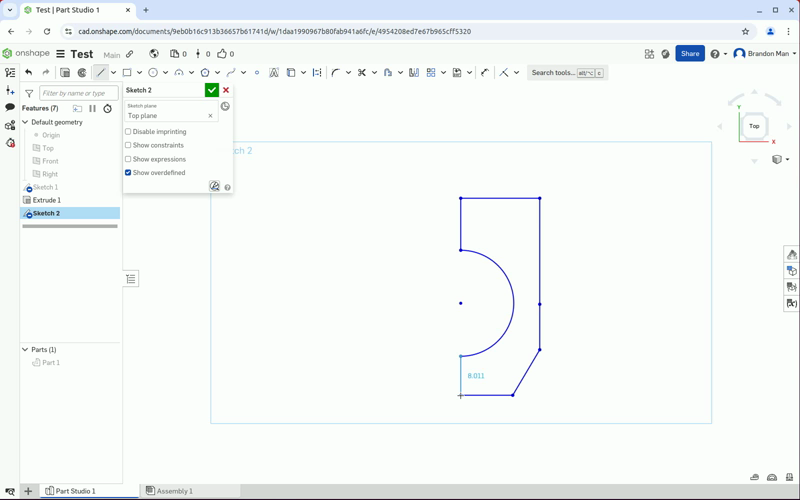
key_up(shift)
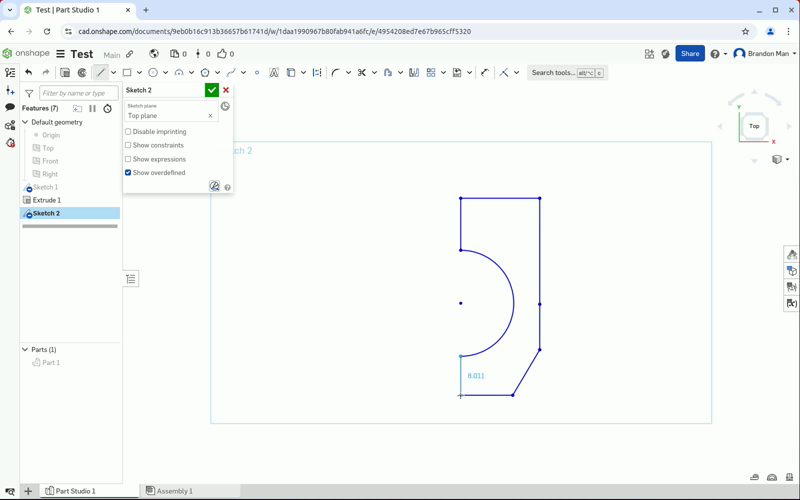
click(460, 395)
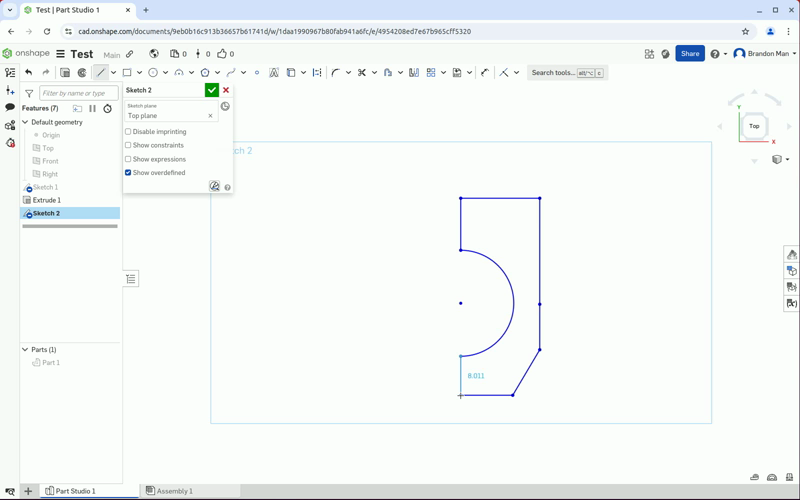
key(esc)
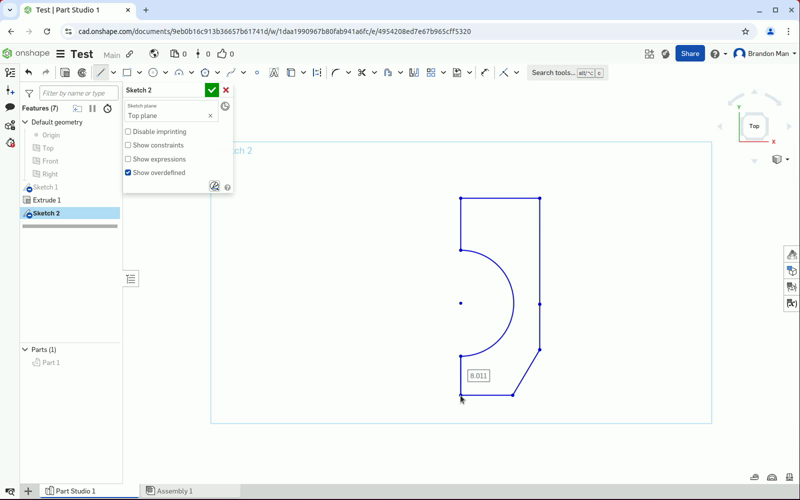
mouse_move(495, 351)
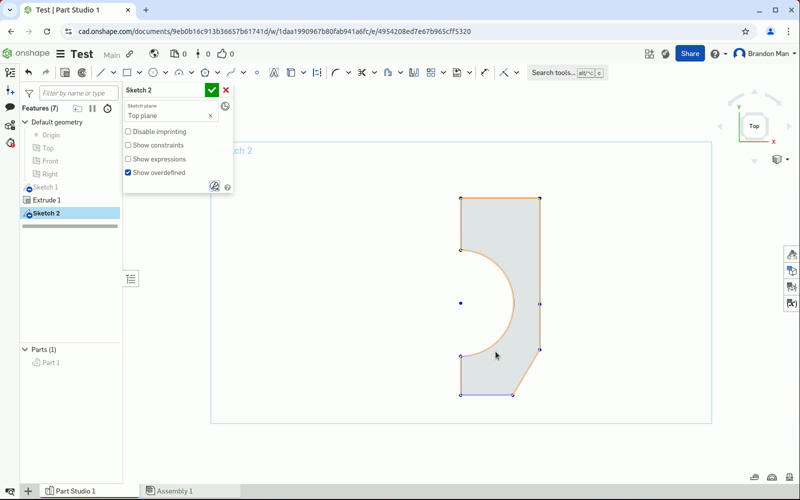
scroll(6)
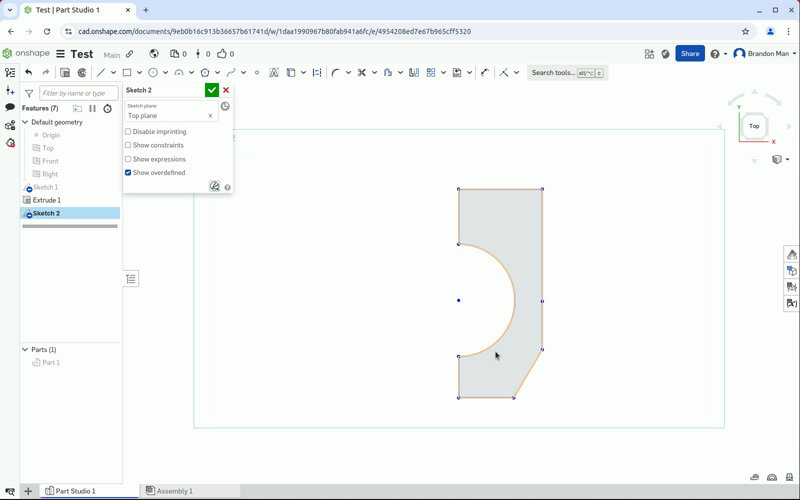
scroll(6)
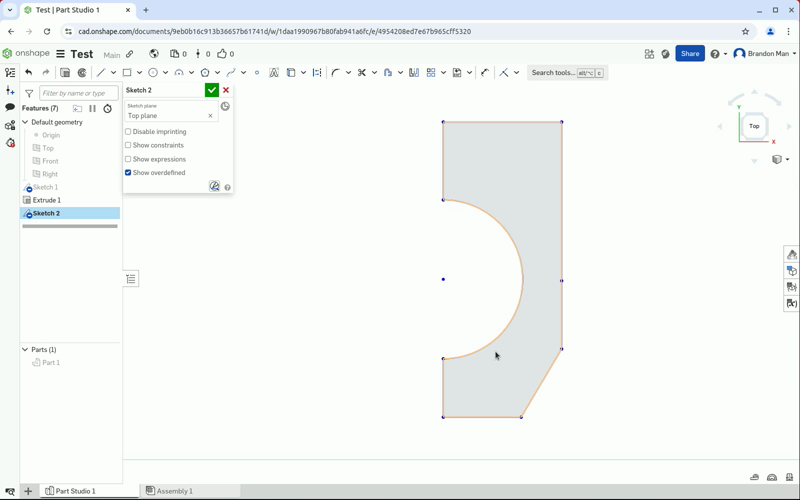
scroll(6)
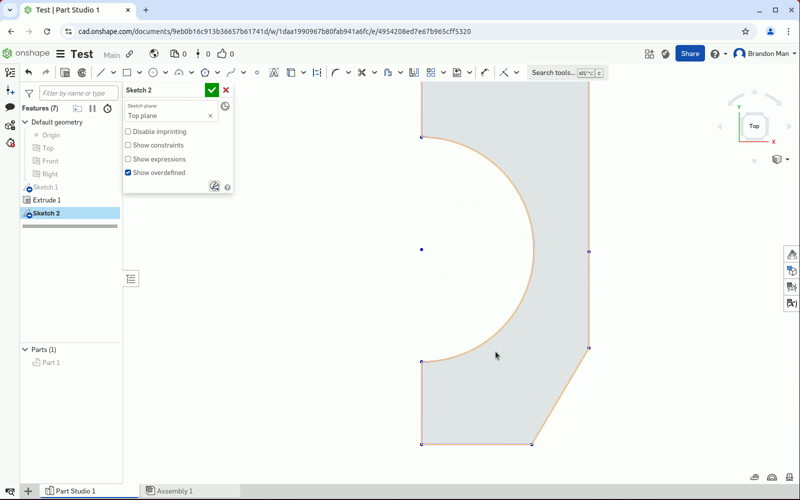
scroll(6)
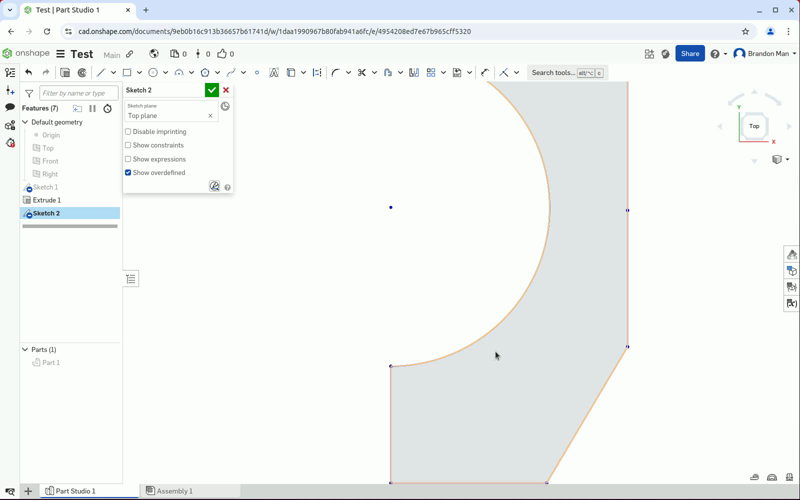
scroll(6)
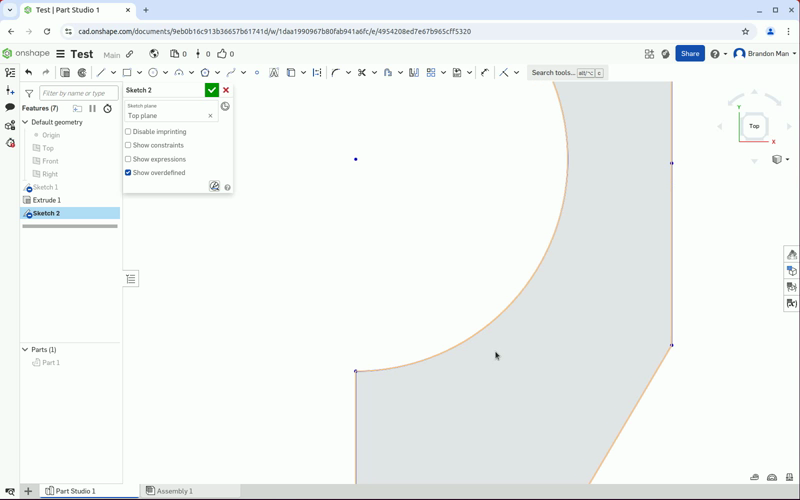
scroll(6)
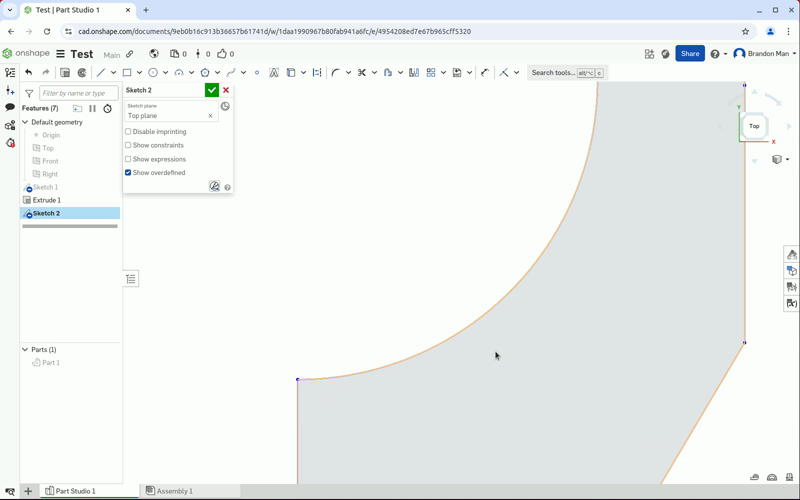
scroll(6)
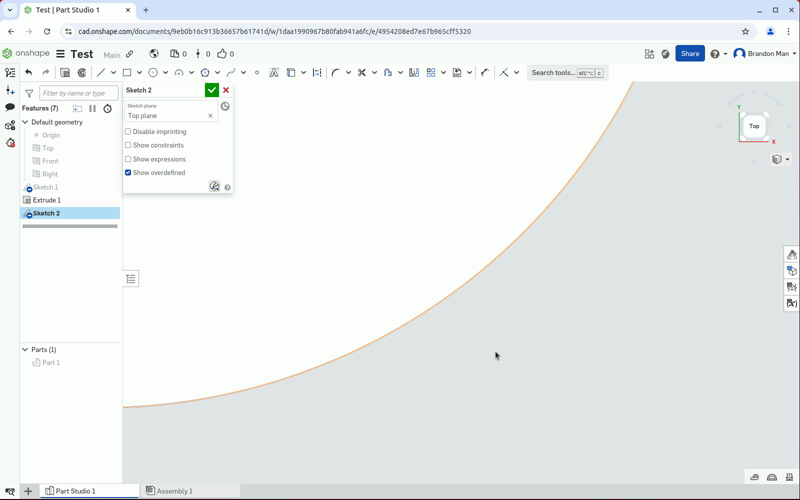
click(495, 351)
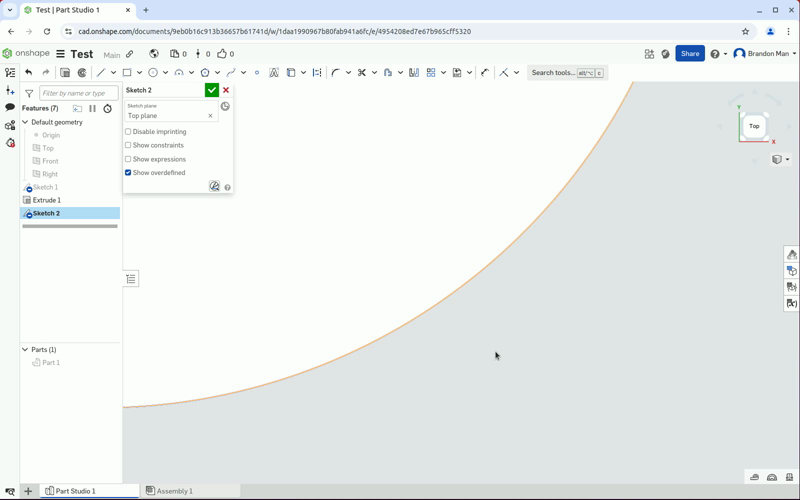
scroll(-6)
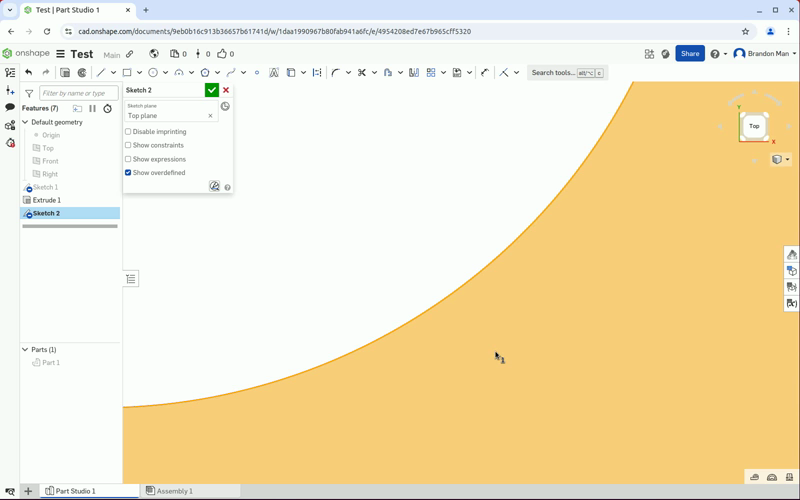
scroll(-6)
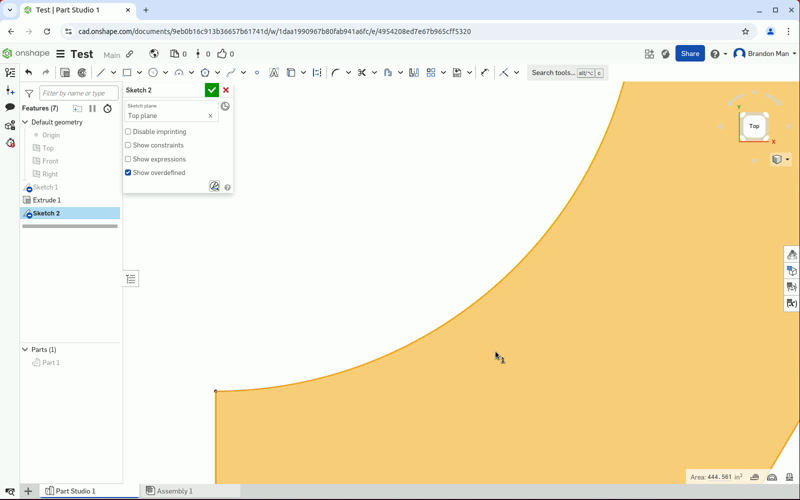
scroll(-6)
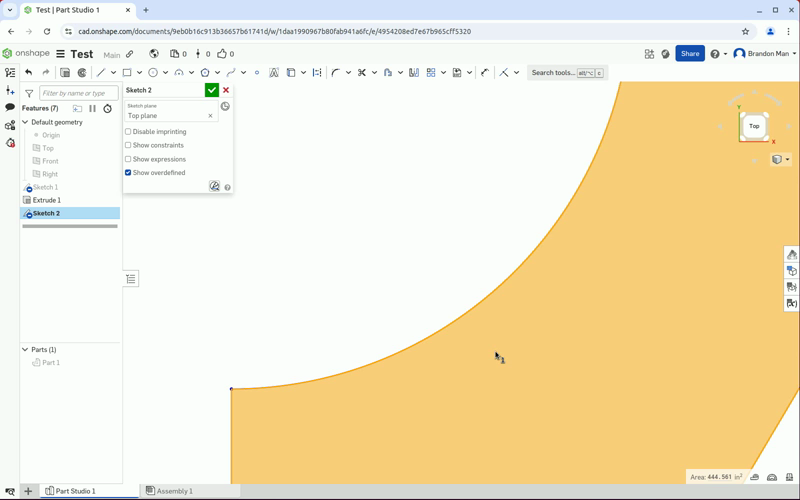
scroll(-6)
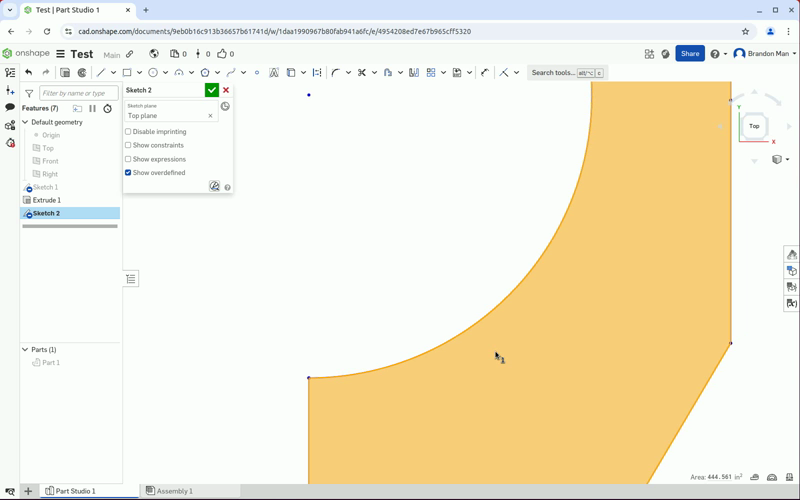
scroll(-6)
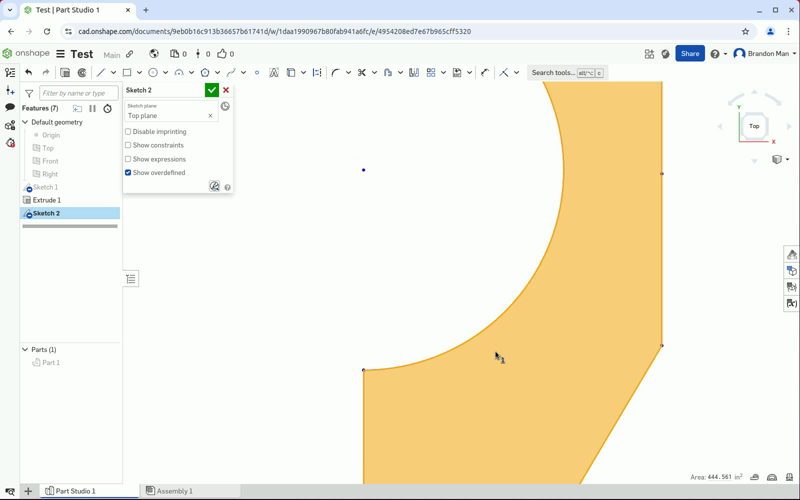
scroll(-6)
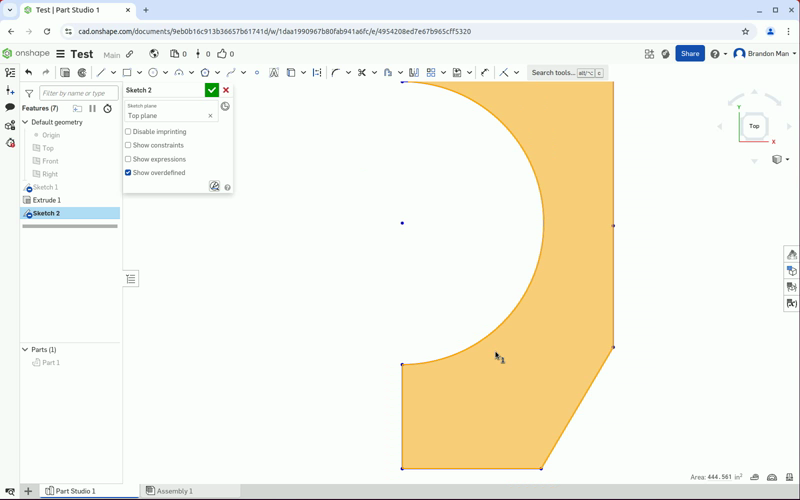
scroll(-6)
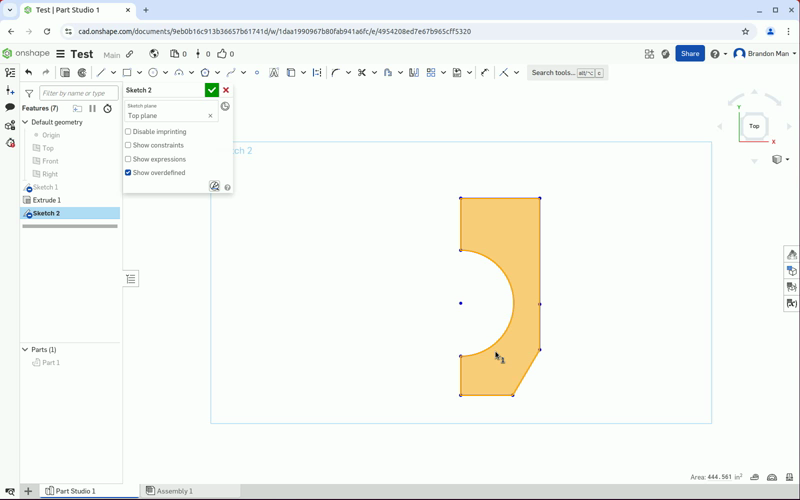
mouse_move(73, 352)
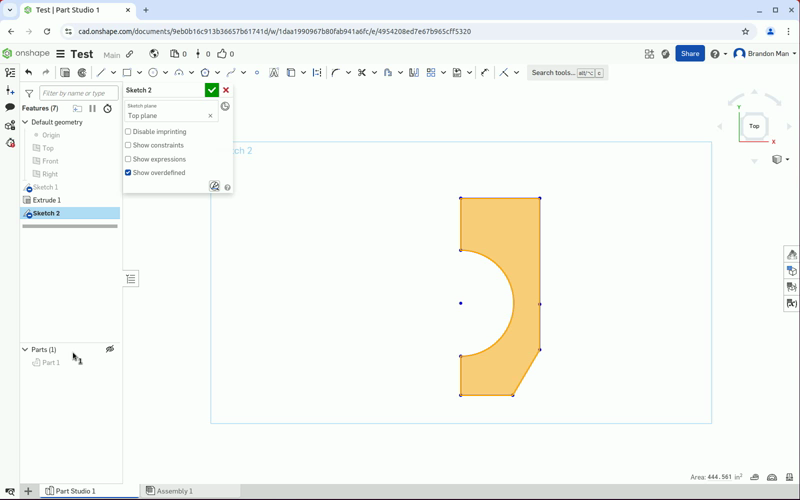
key(shift+y)
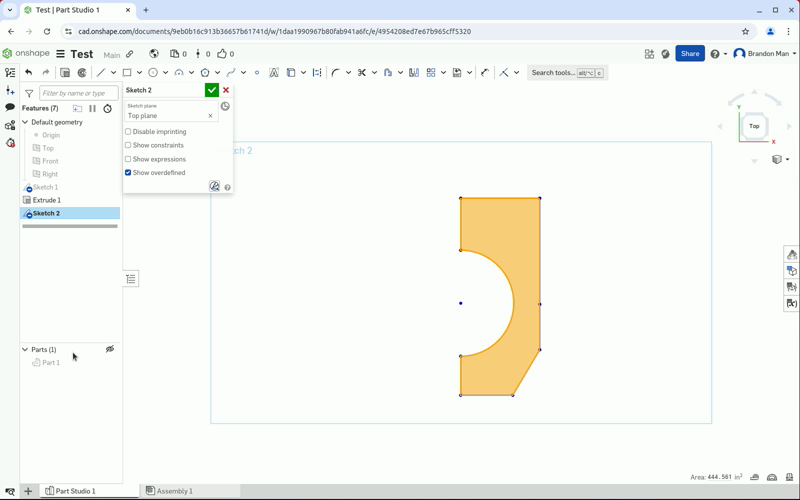
key(shift+e)
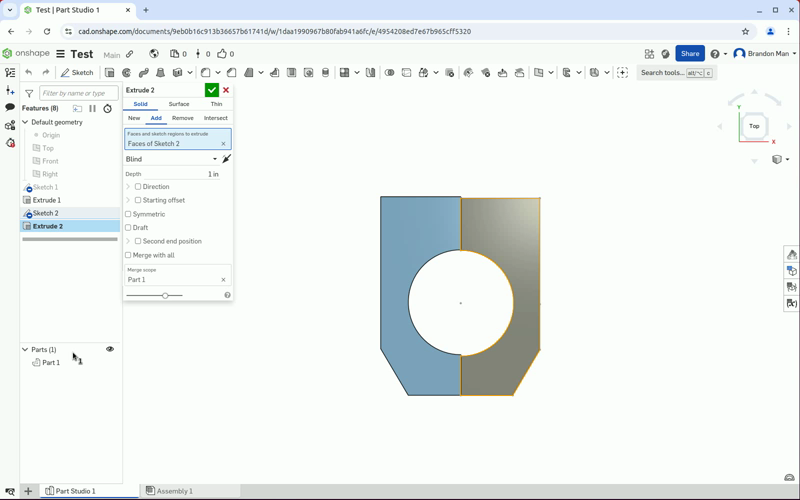
mouse_move(143, 106)
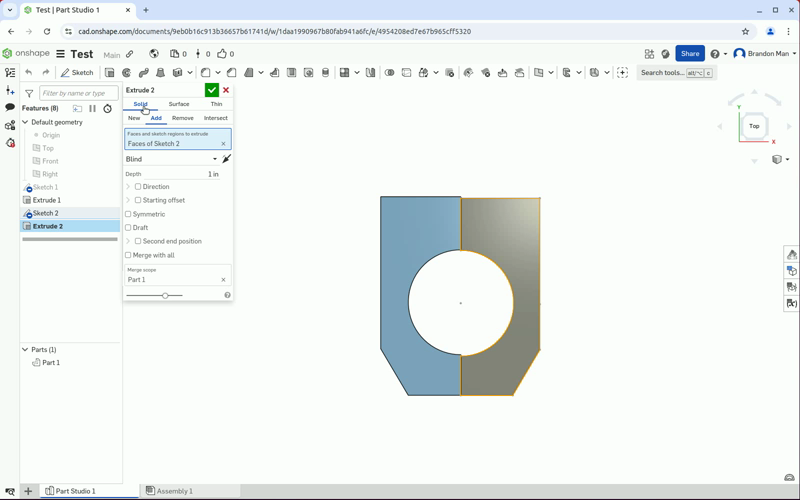
click(143, 106)
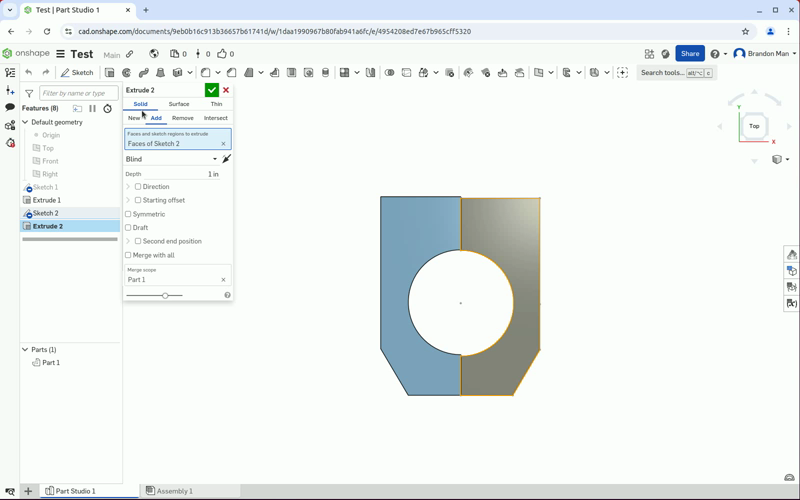
mouse_move(137, 120)
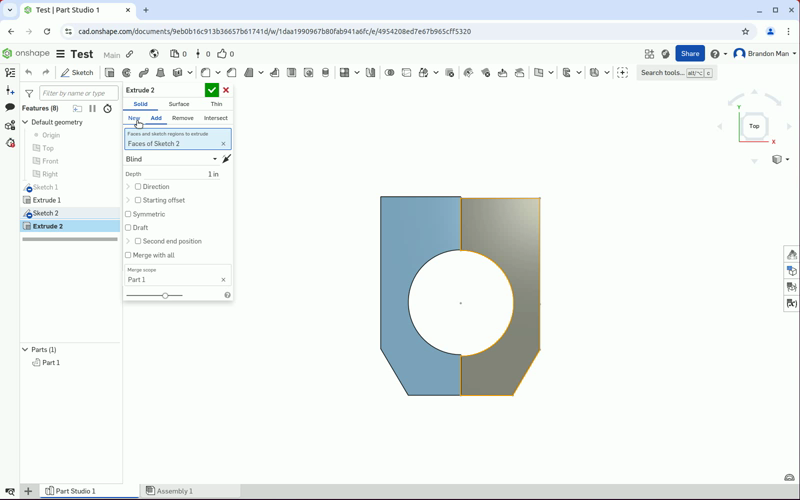
click(137, 120)
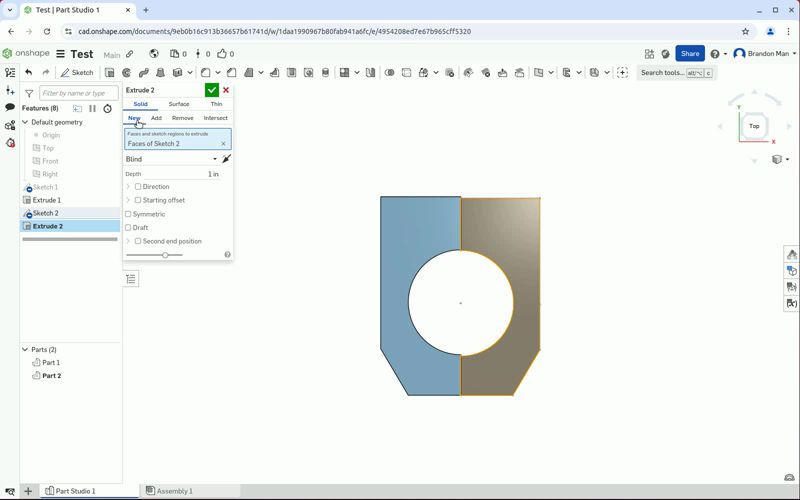
key(tab, 4)
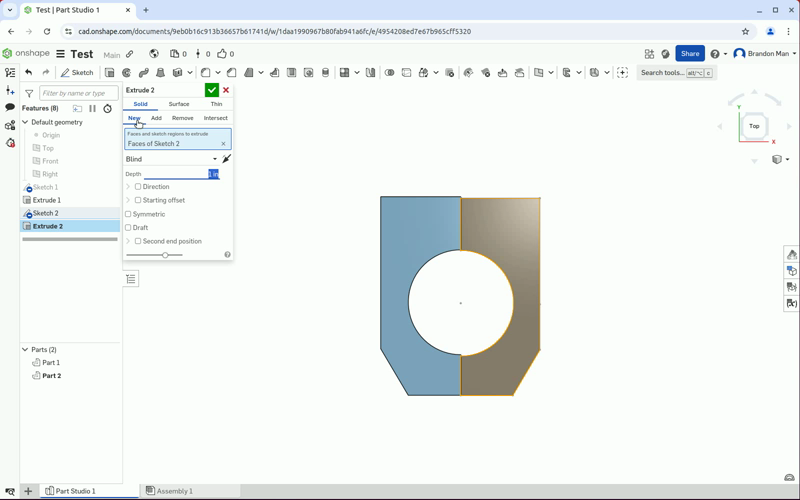
text(2.648)
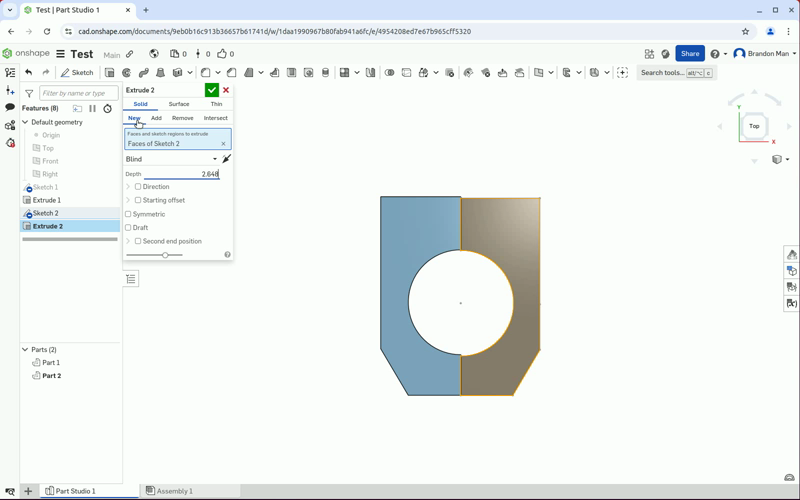
key(enter)
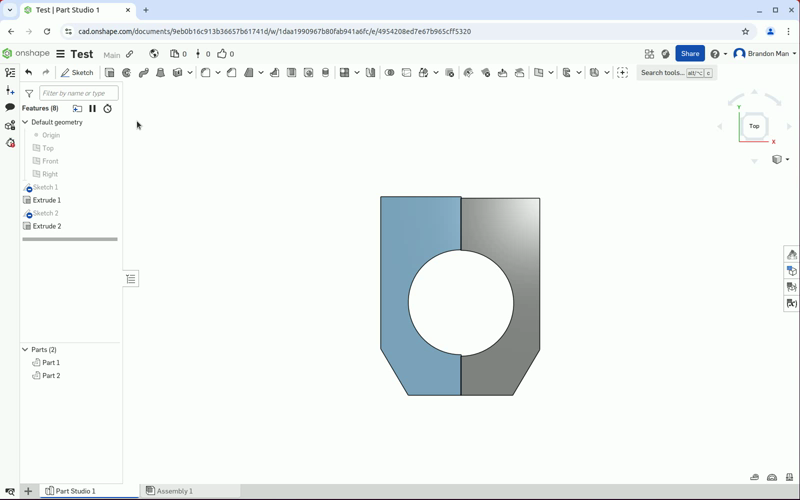
key(shift+h)
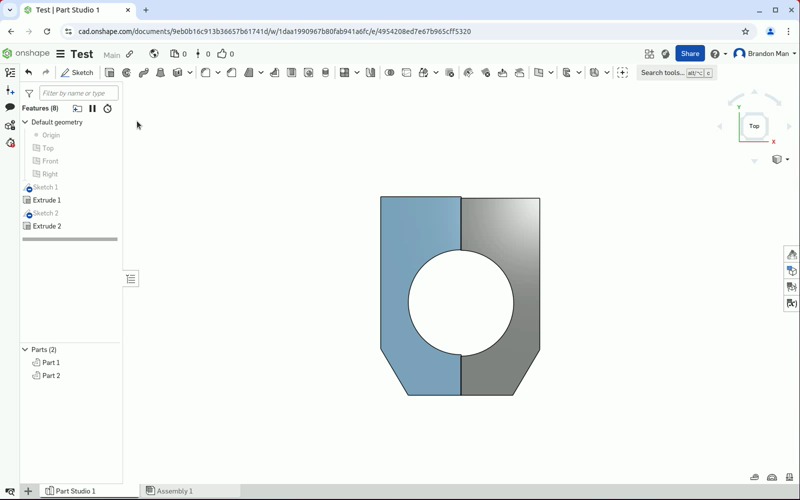
key(shift+h)
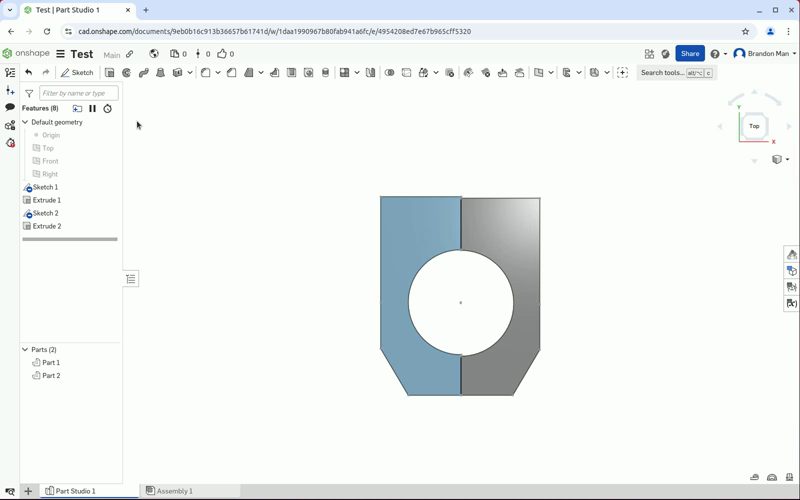
key(shift+7)
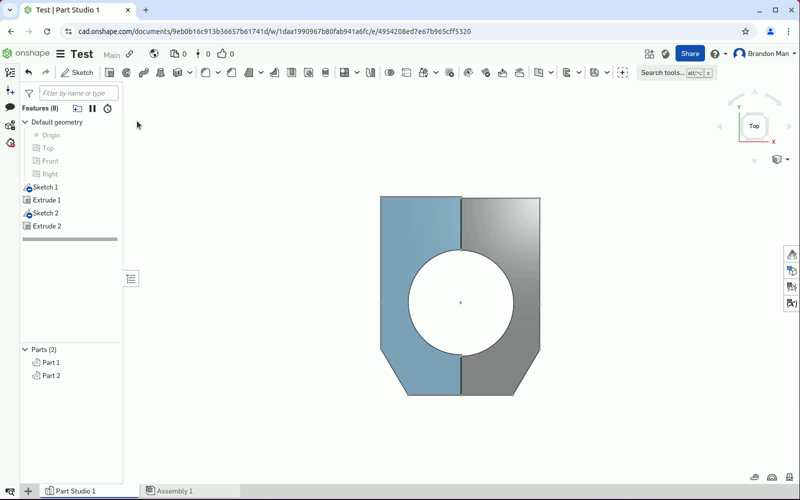
key(up, 3)
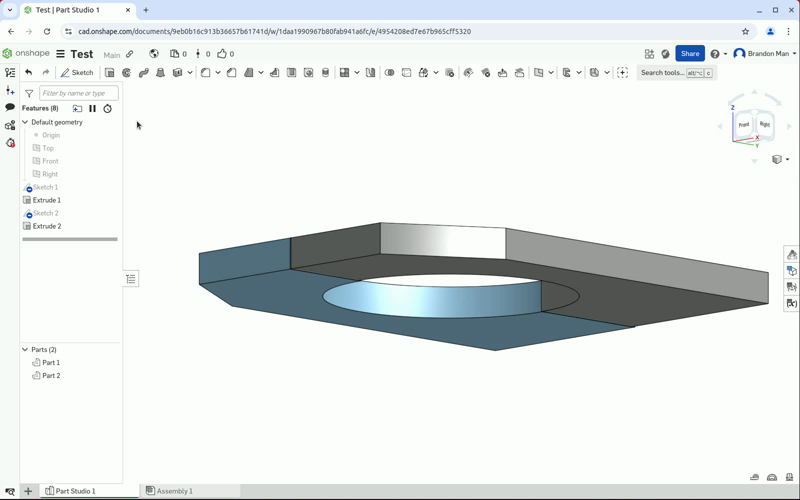
key(left, 3)
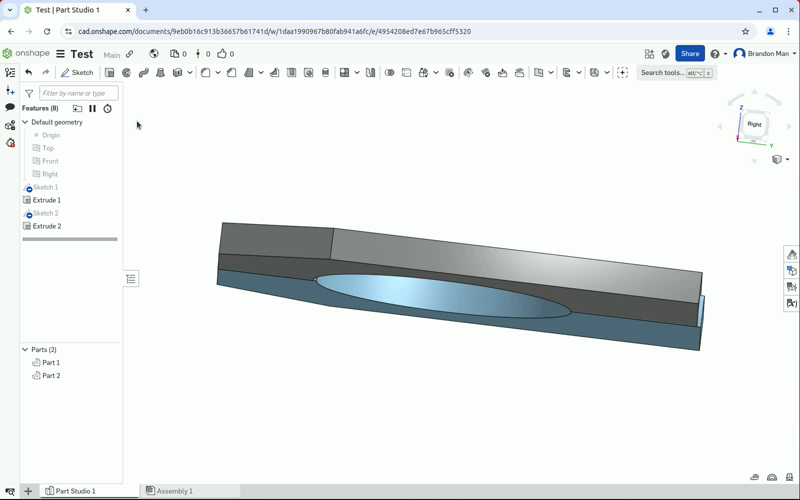
key(right, 3)
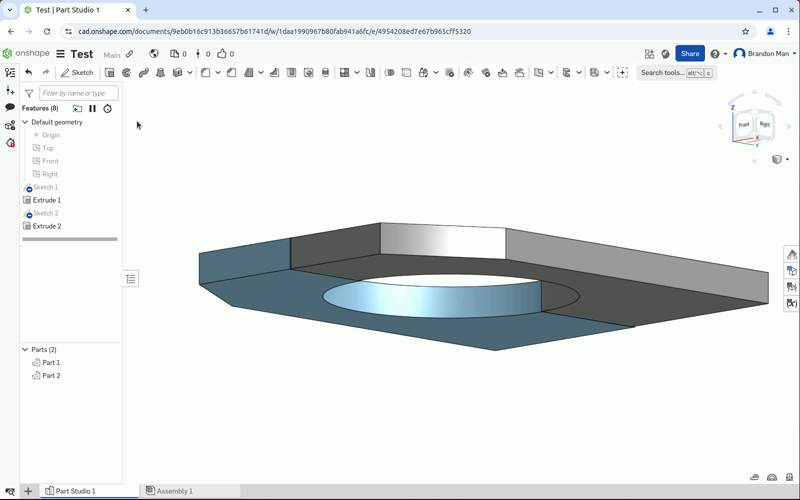
key(down, 3)
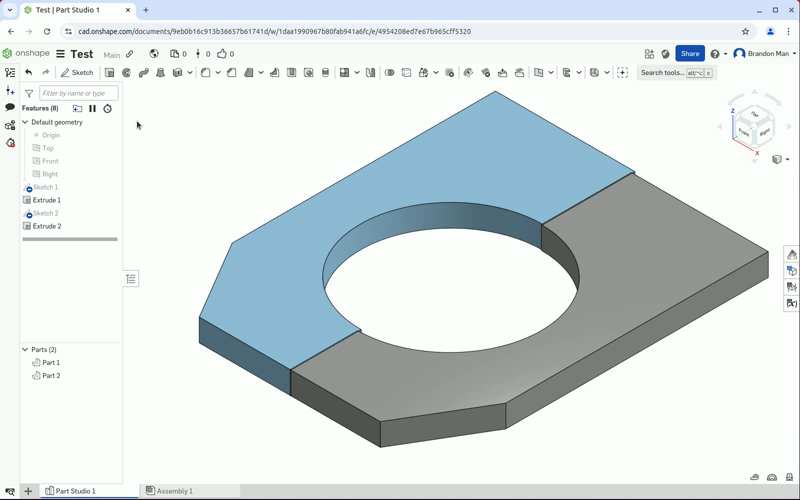
mouse_move(73, 189)
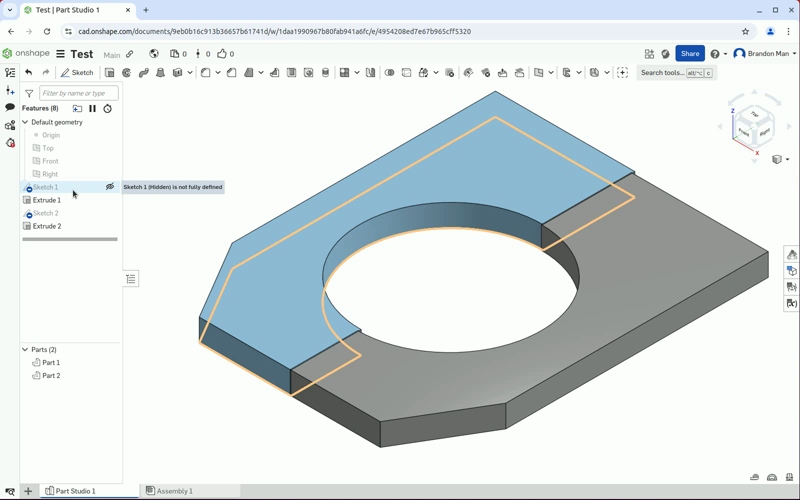
click(73, 189)